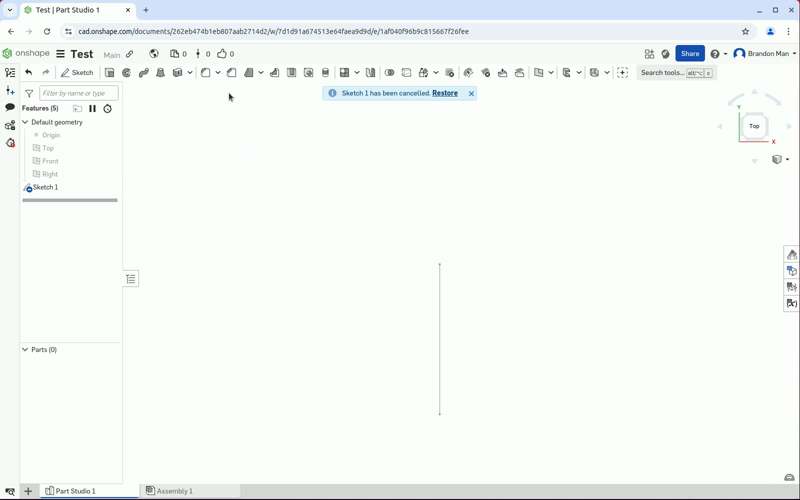
key(shift+h)
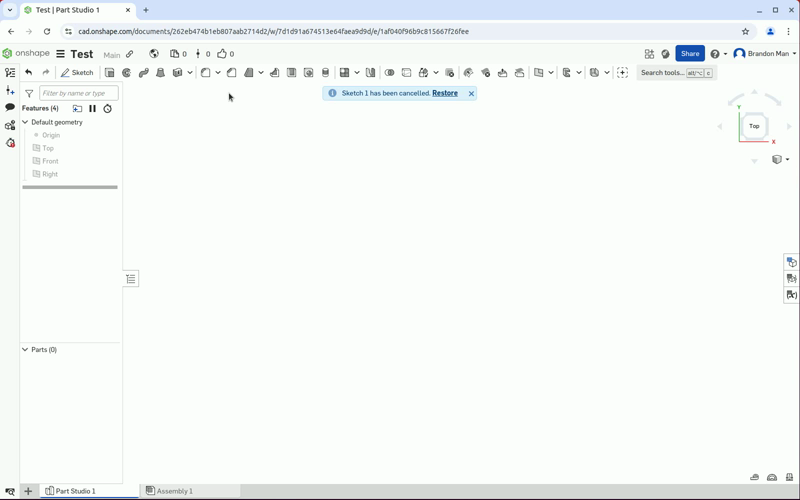
mouse_move(73, 352)
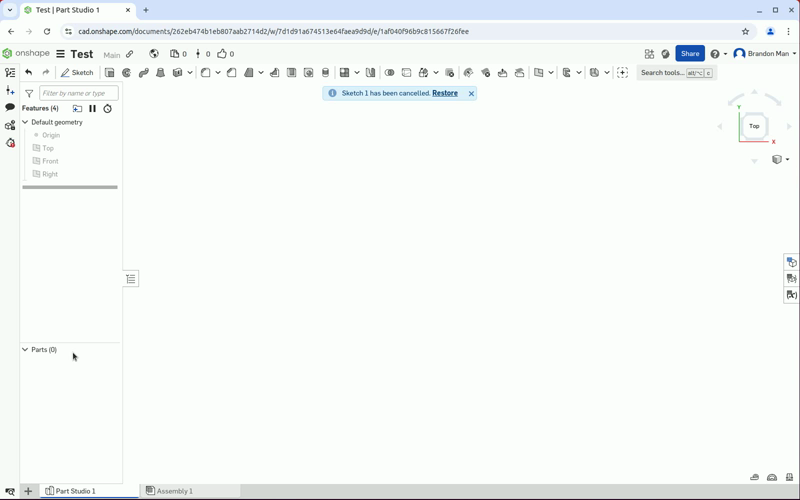
key(y)
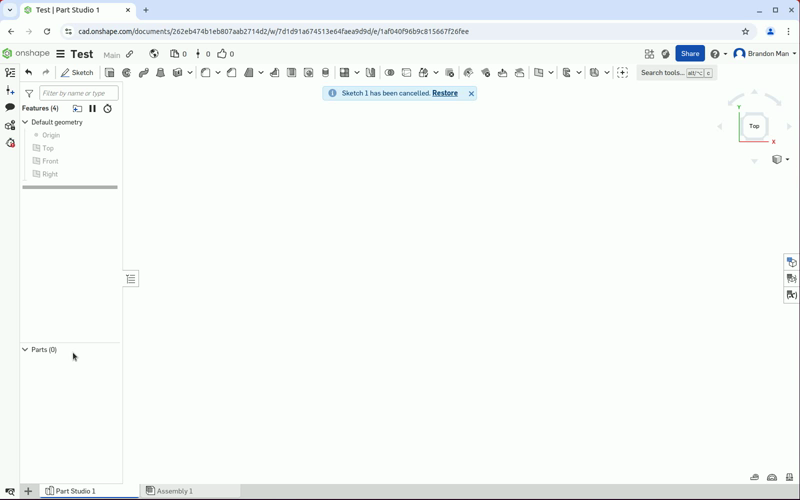
key(shift+p)
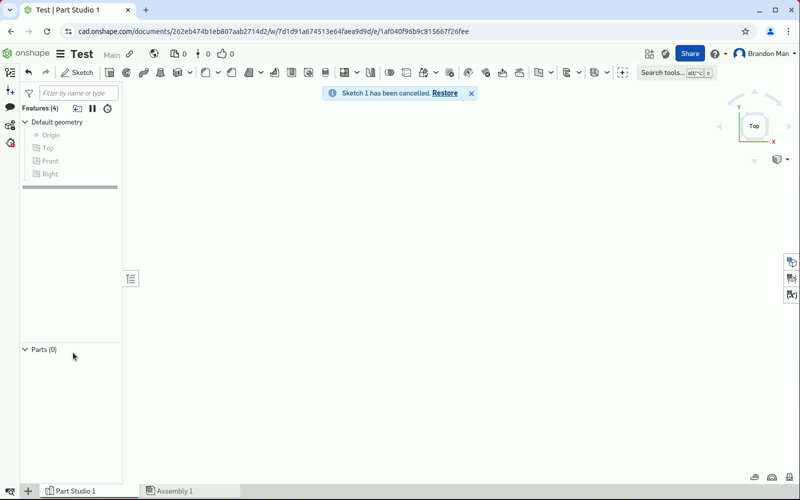
key(space)
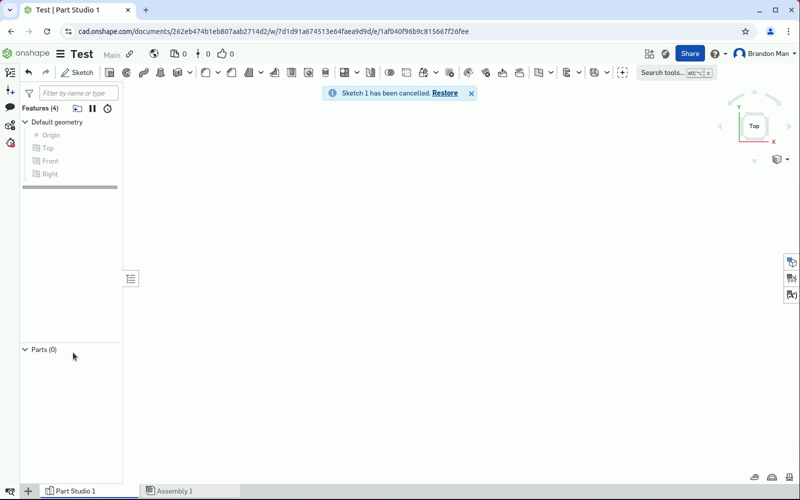
key_down(shift)
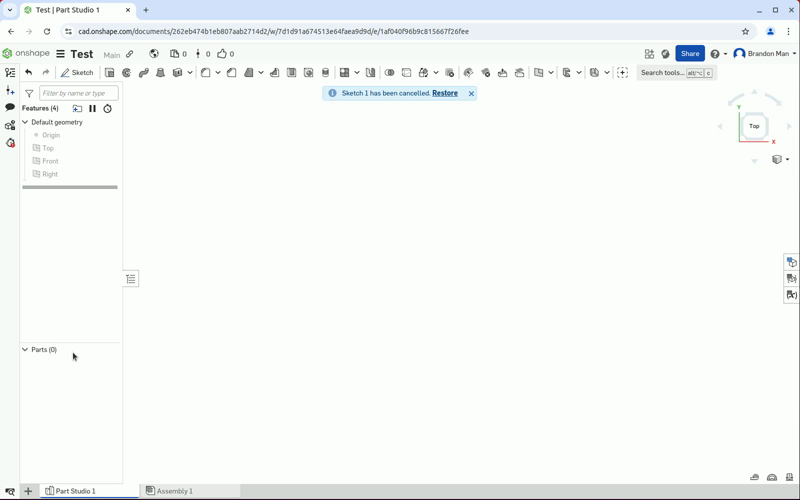
key(up)
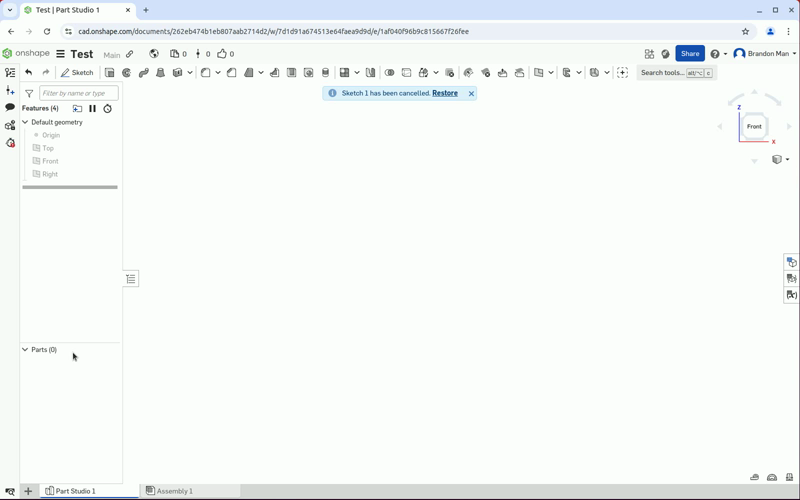
key_up(shift)
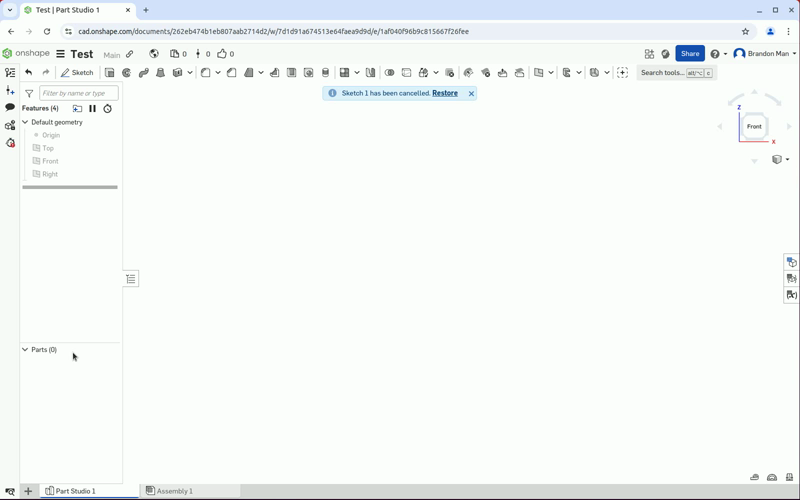
mouse_move(73, 352)
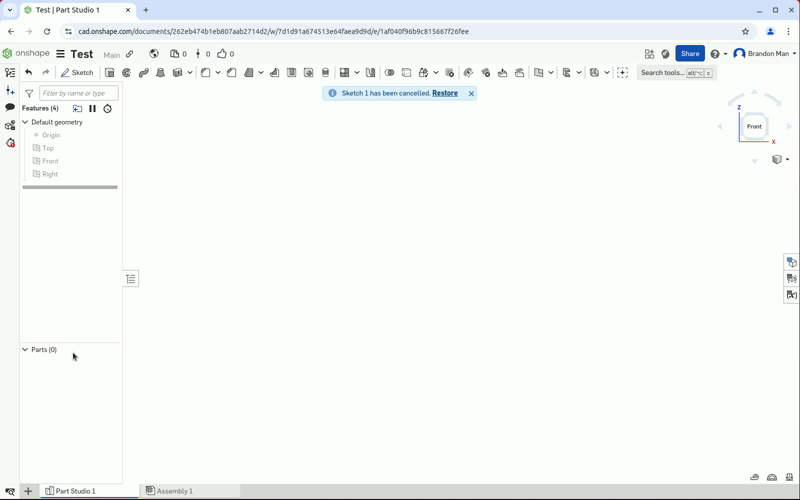
key(shift+y)
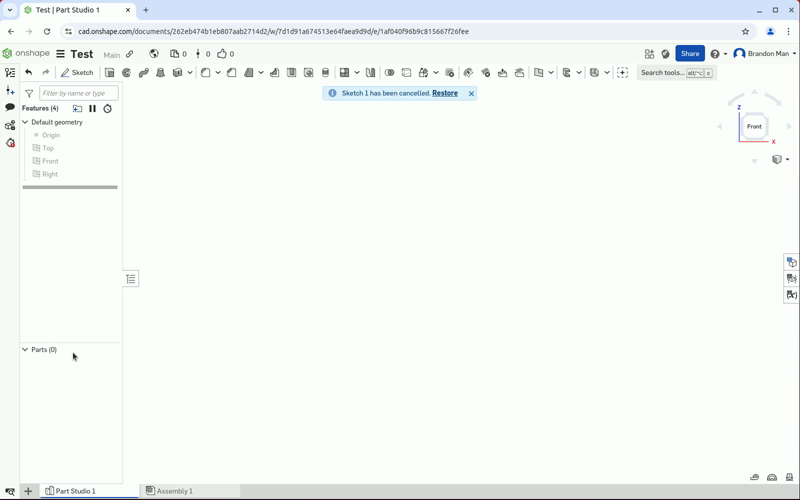
key(shift+s)
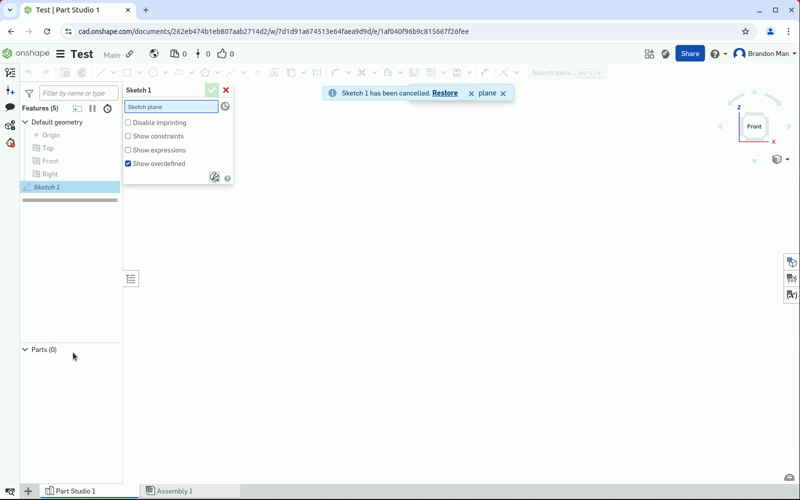
mouse_move(73, 163)
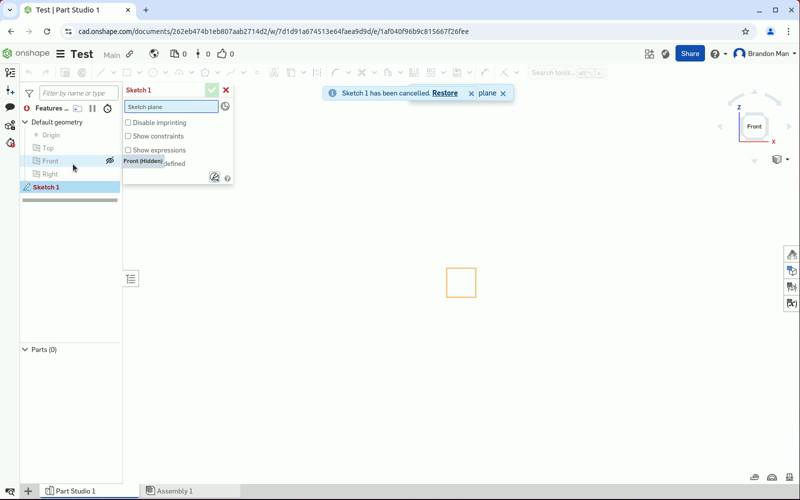
click(73, 163)
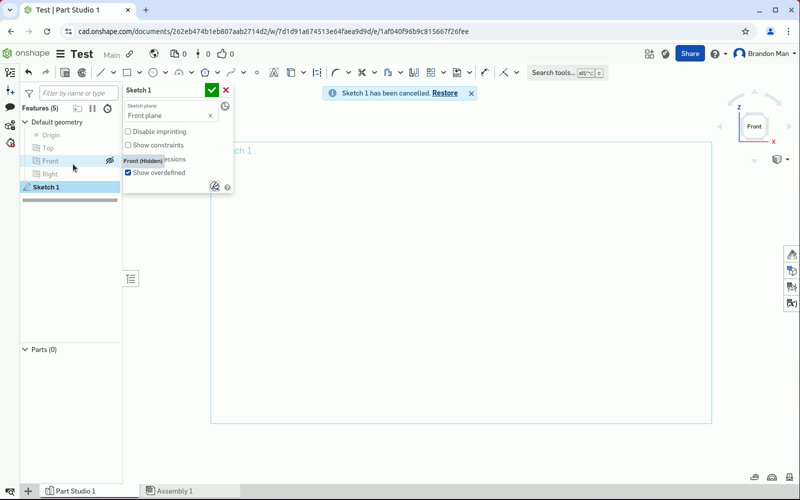
mouse_move(73, 352)
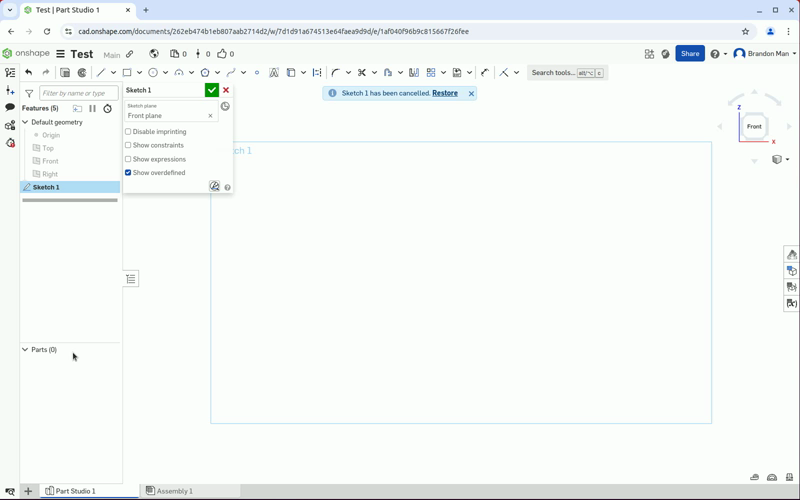
key(y)
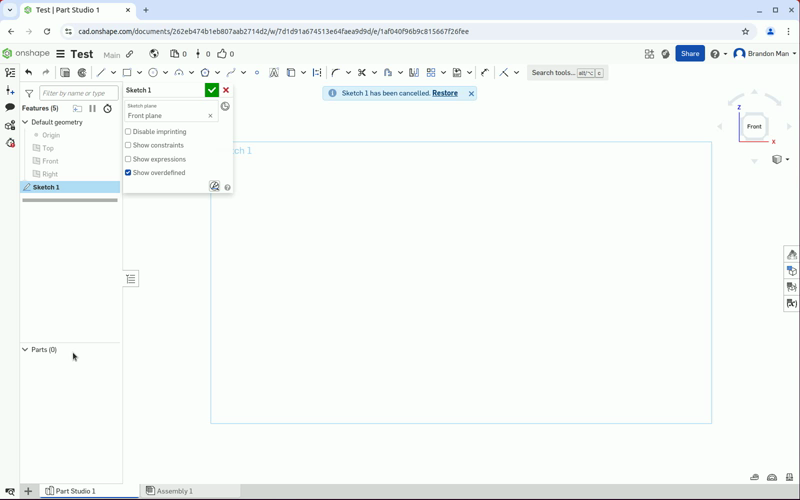
key(c)
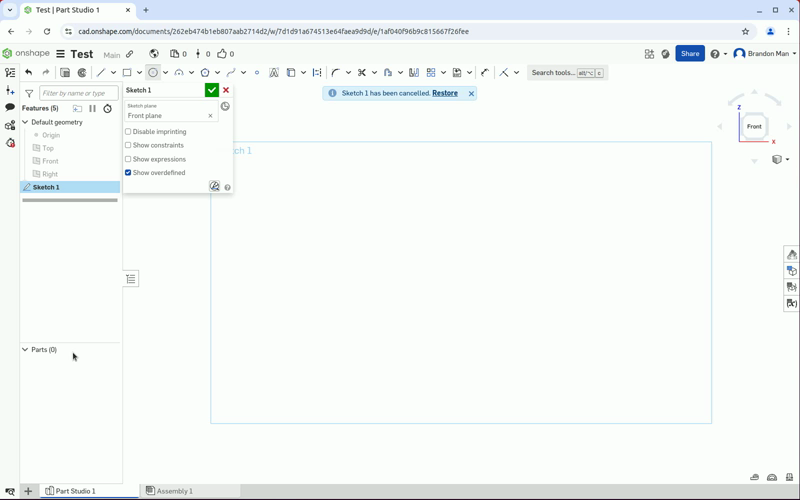
key_down(shift)
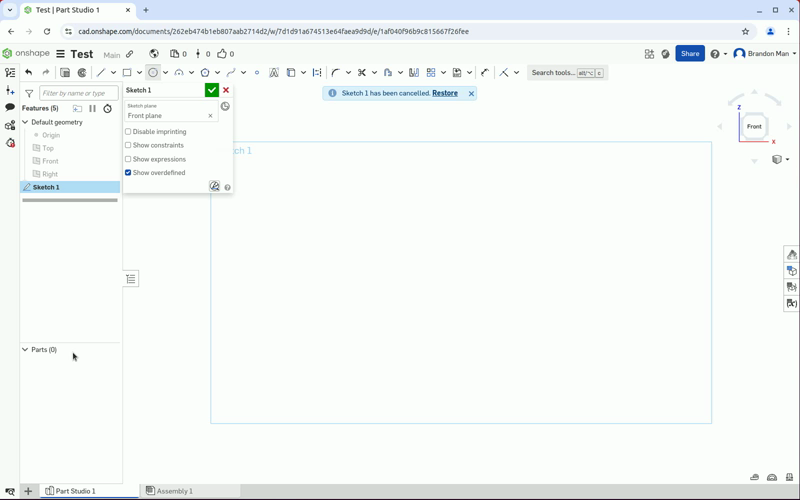
mouse_move(461, 282)
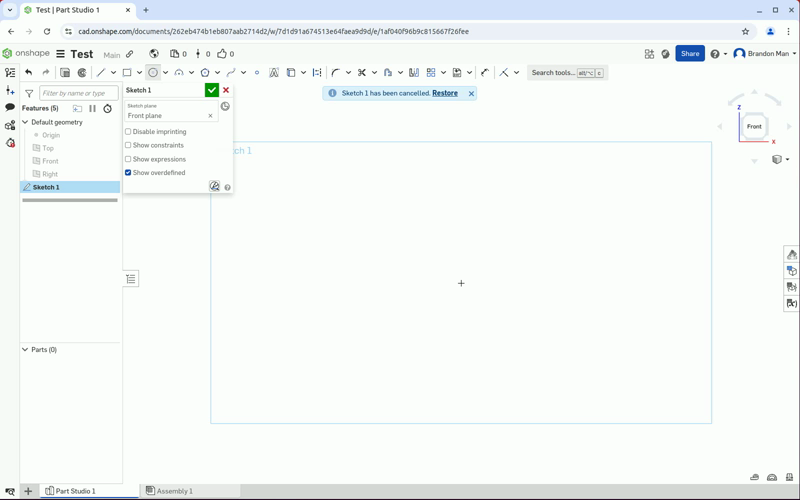
click(461, 282)
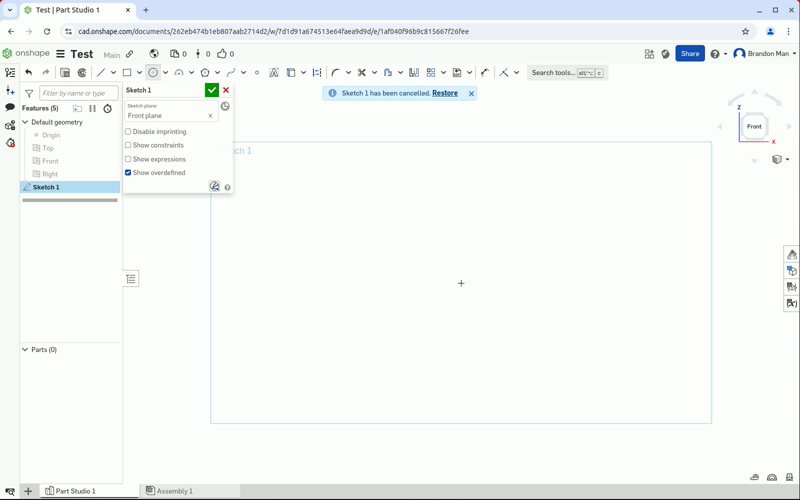
key_up(shift)
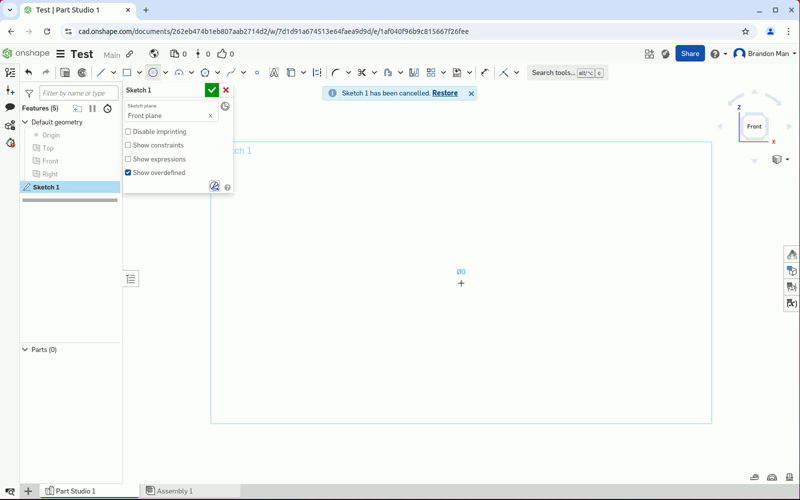
mouse_move(481, 282)
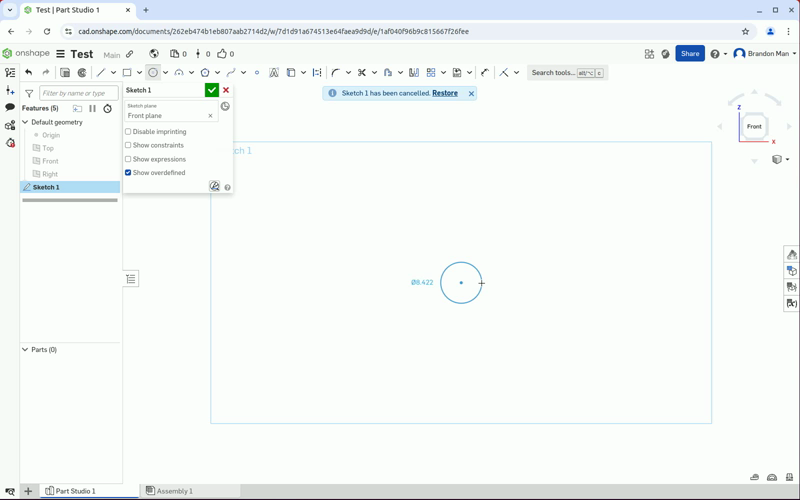
click(481, 282)
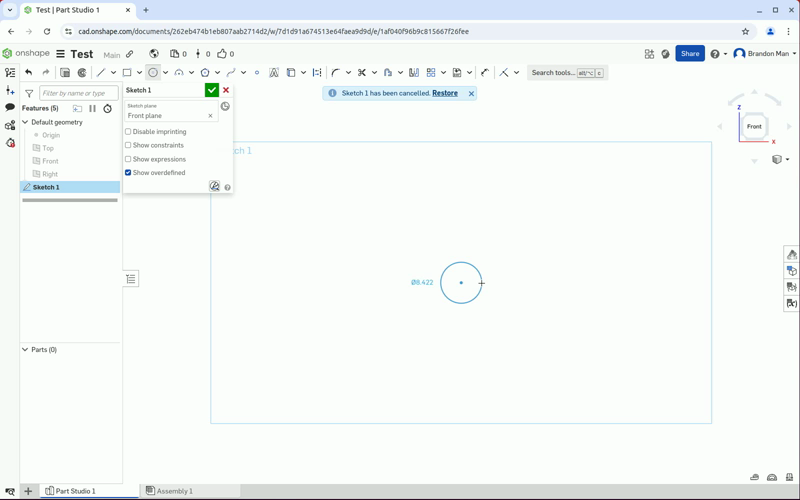
key(esc)
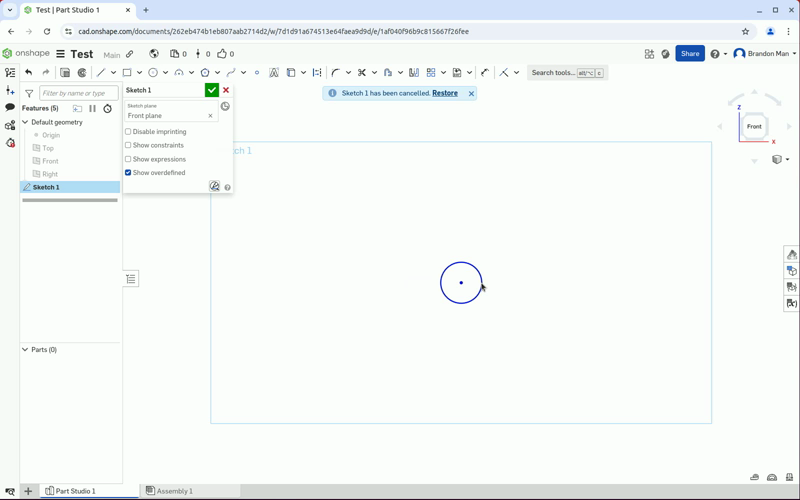
mouse_move(455, 270)
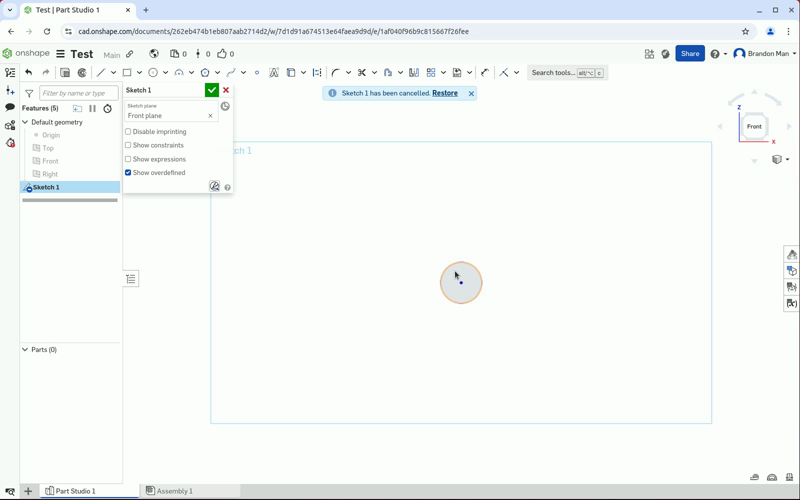
scroll(6)
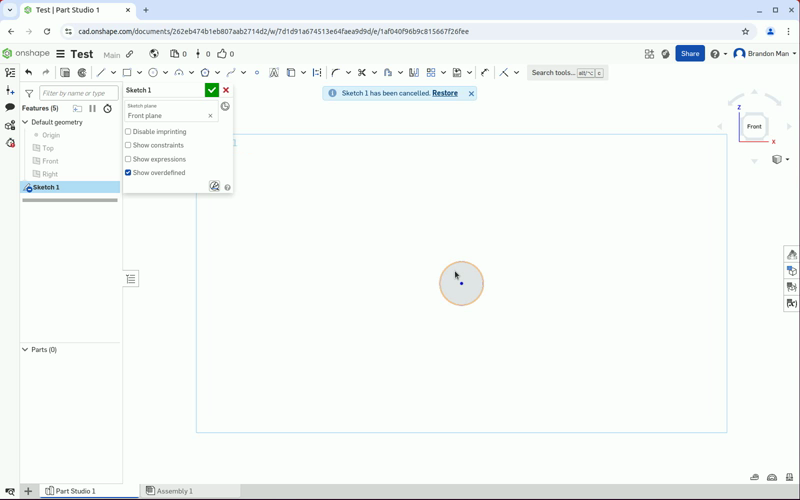
scroll(6)
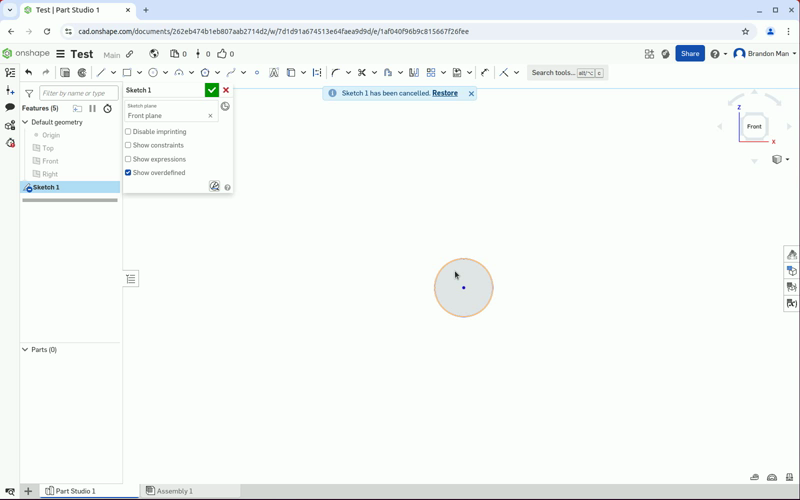
scroll(6)
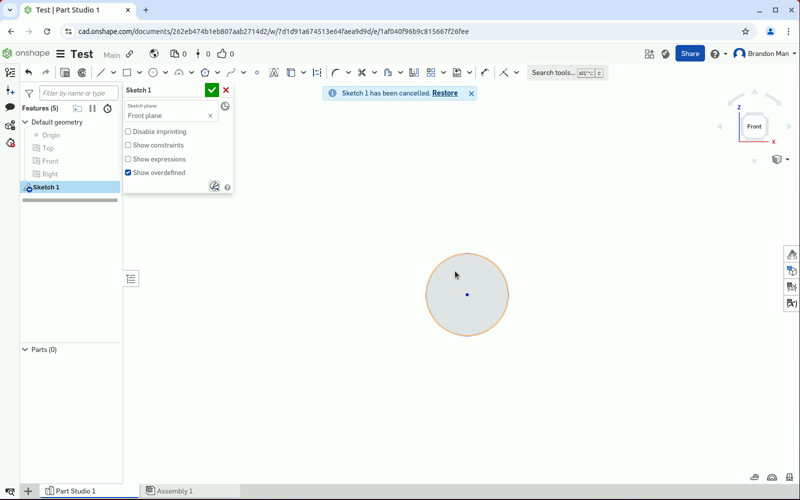
scroll(6)
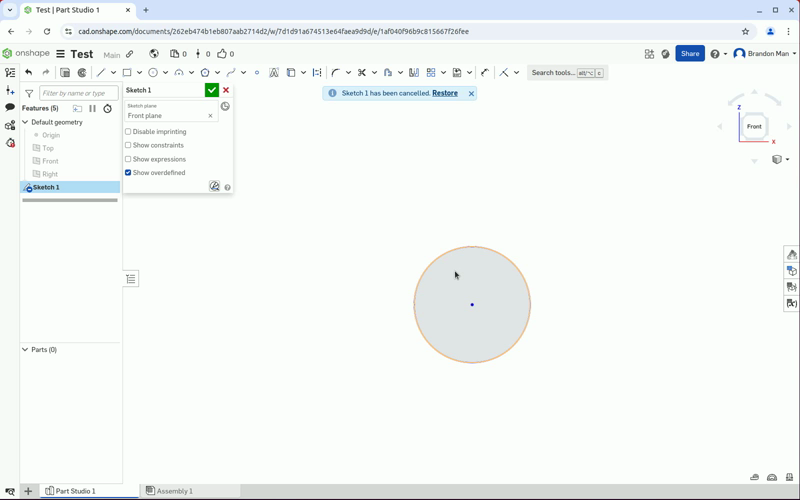
scroll(6)
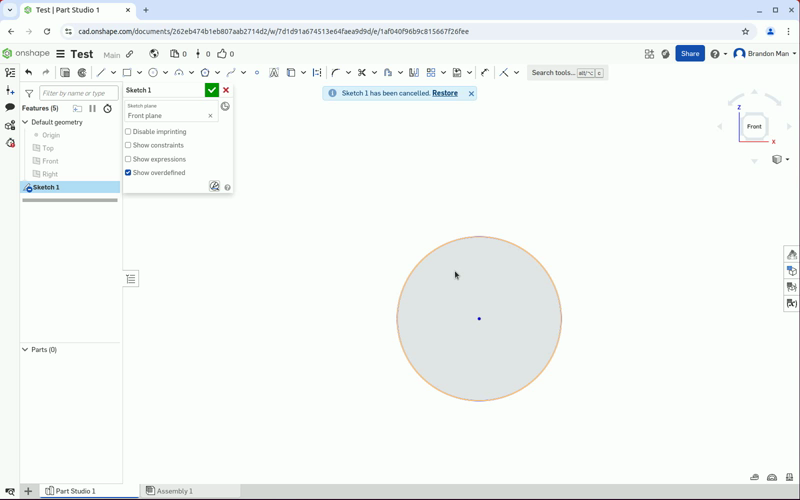
scroll(6)
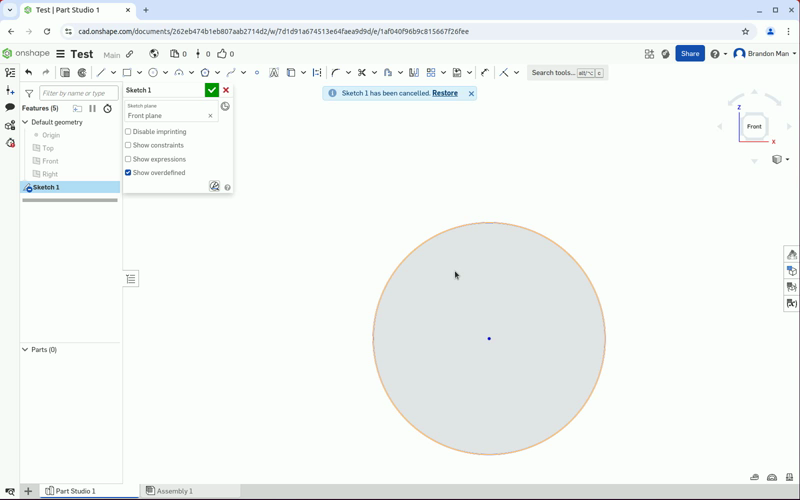
scroll(6)
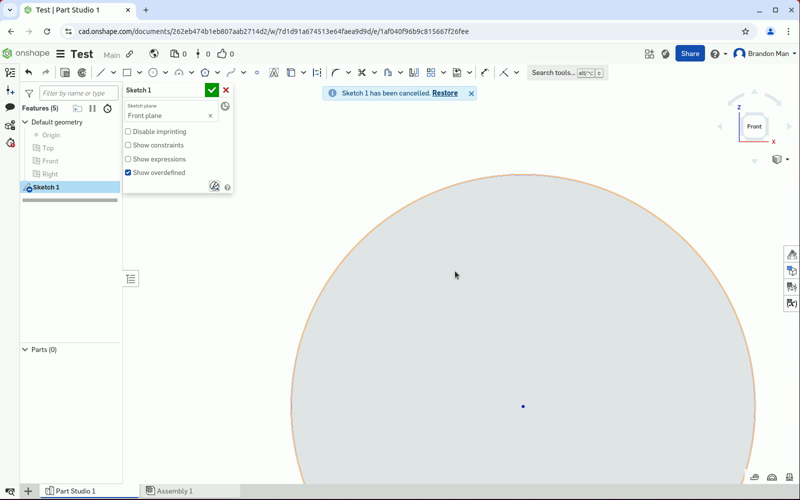
click(455, 270)
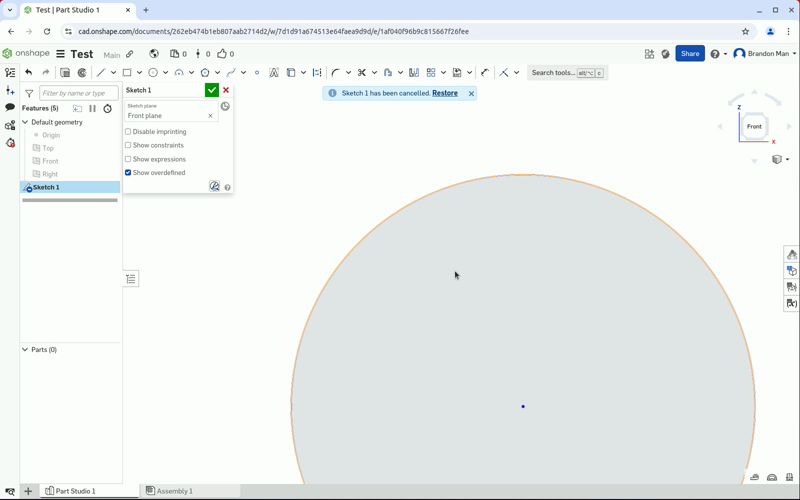
scroll(-6)
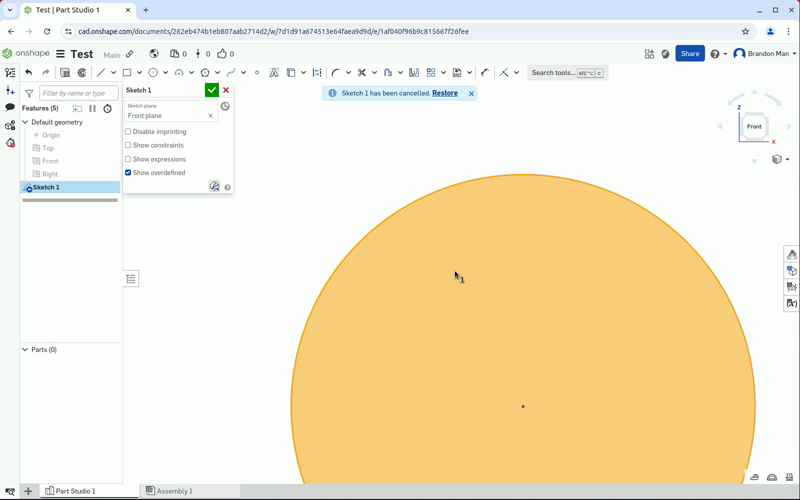
scroll(-6)
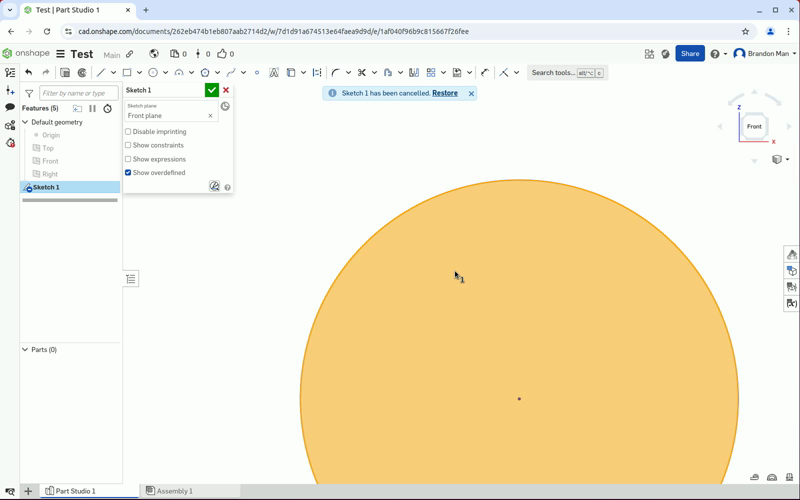
scroll(-6)
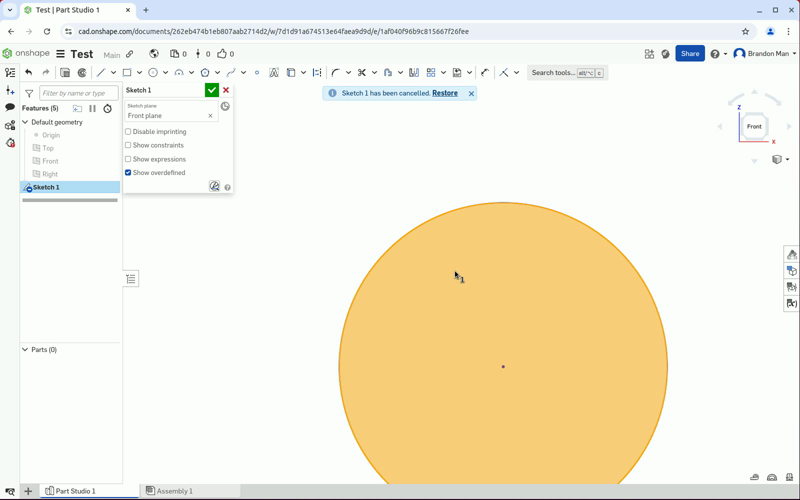
scroll(-6)
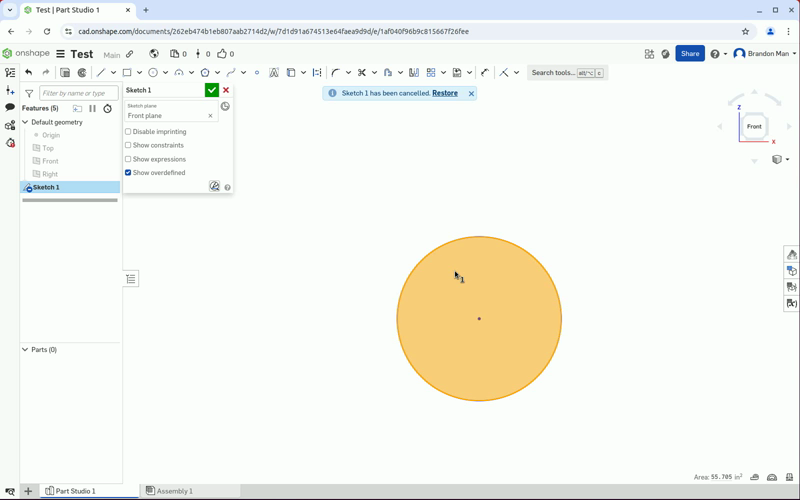
scroll(-6)
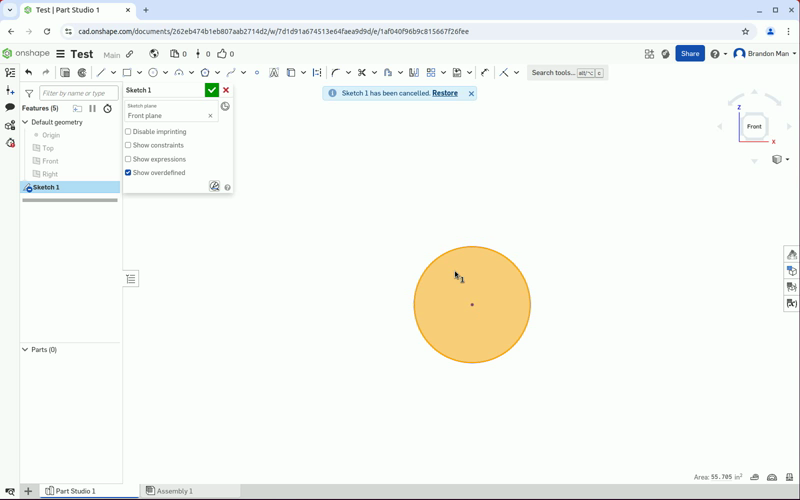
scroll(-6)
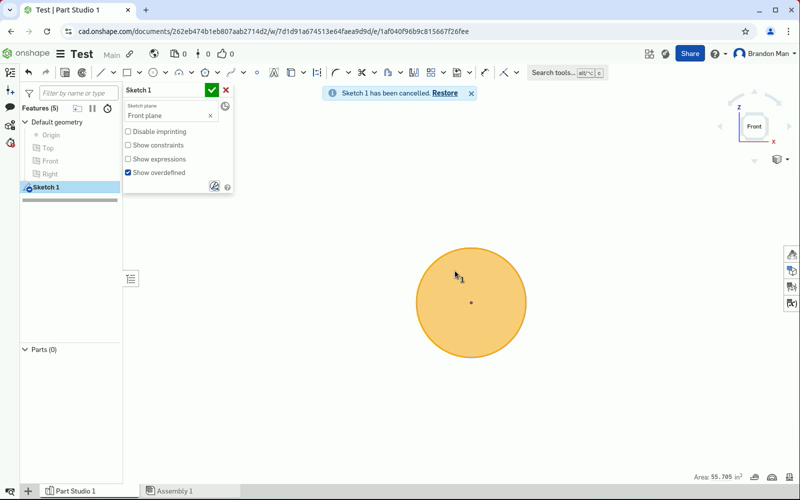
scroll(-6)
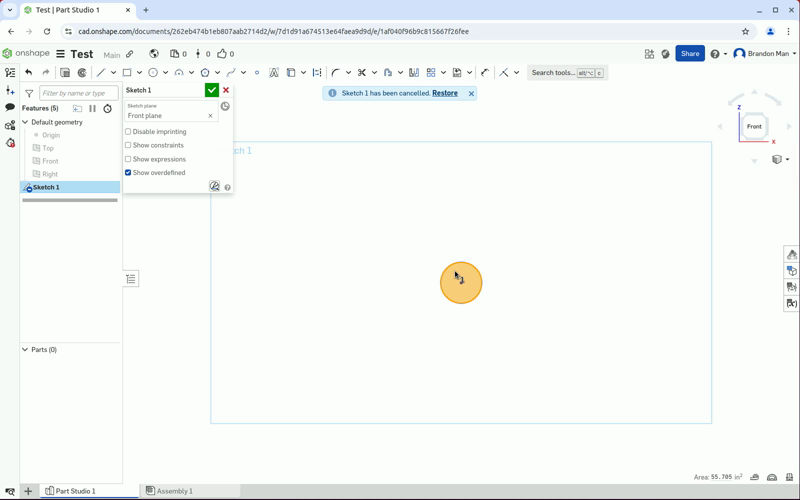
mouse_move(73, 352)
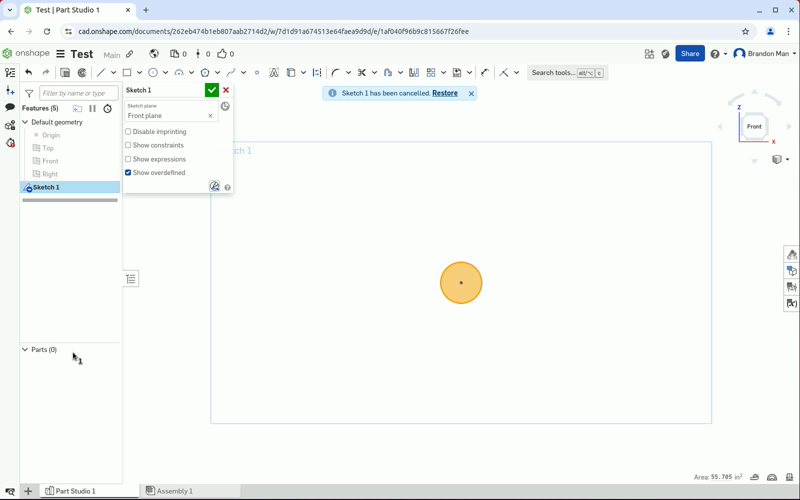
key(shift+y)
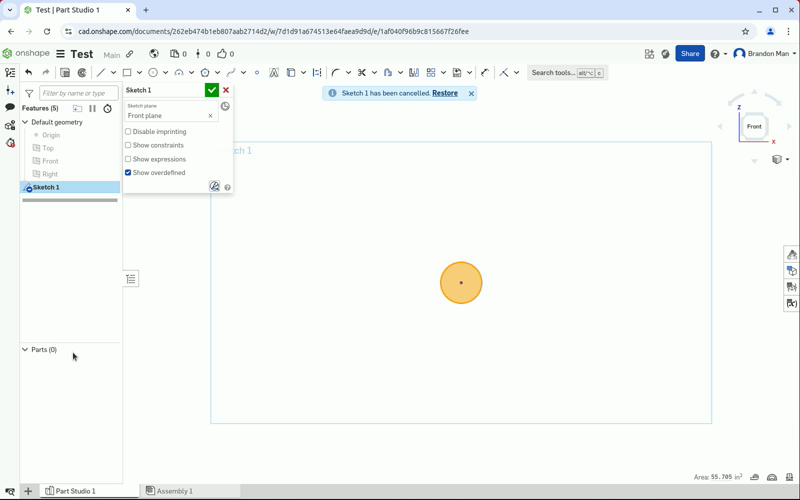
key(shift+e)
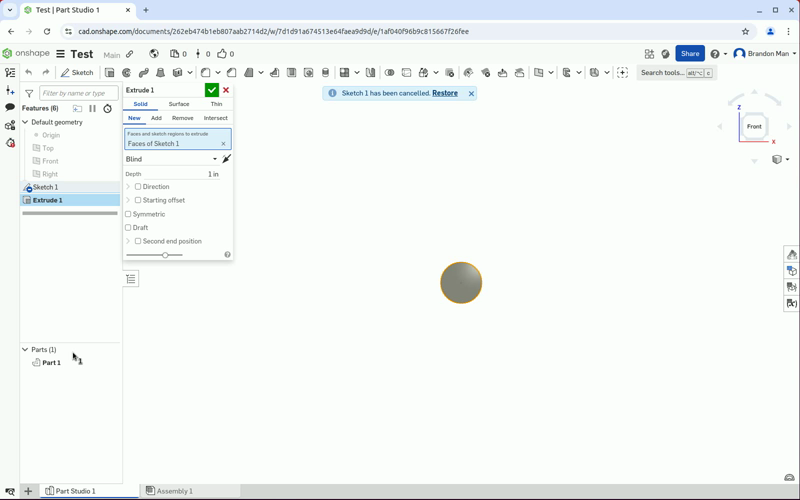
mouse_move(143, 106)
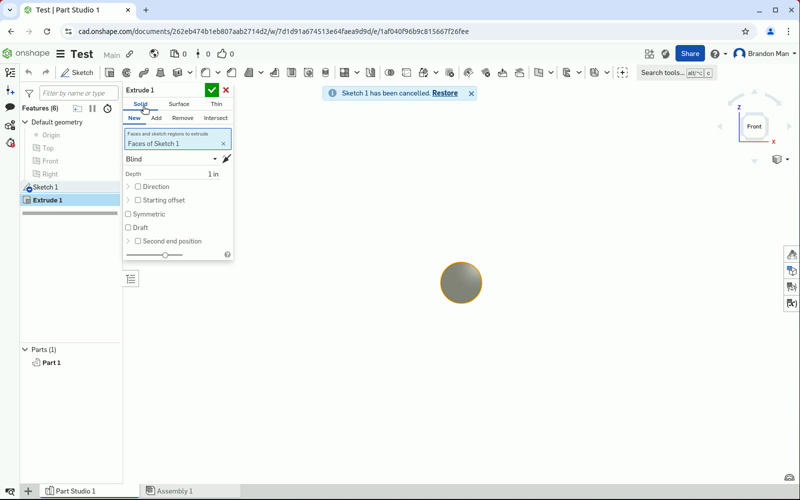
click(143, 106)
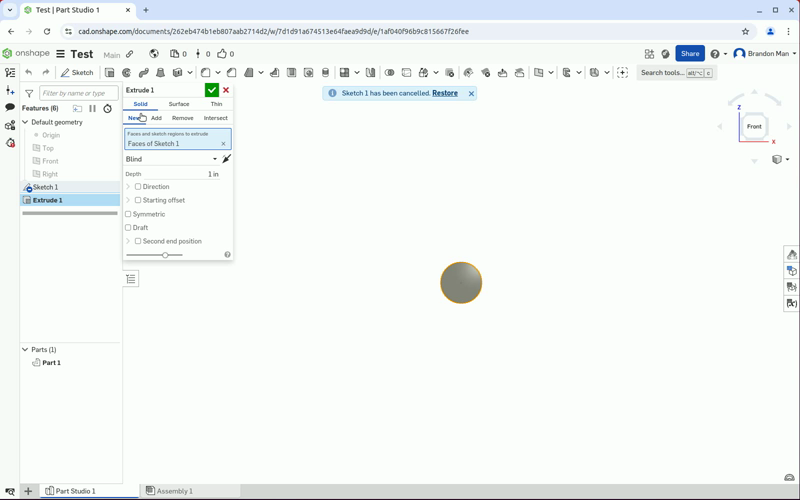
mouse_move(137, 120)
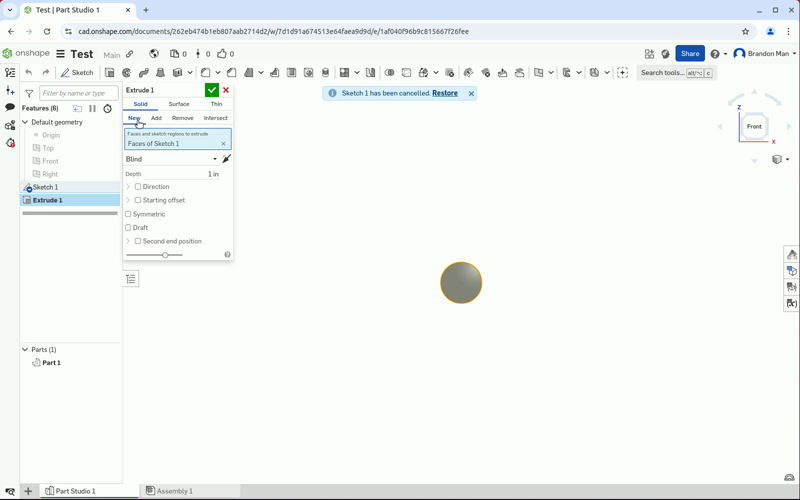
click(137, 120)
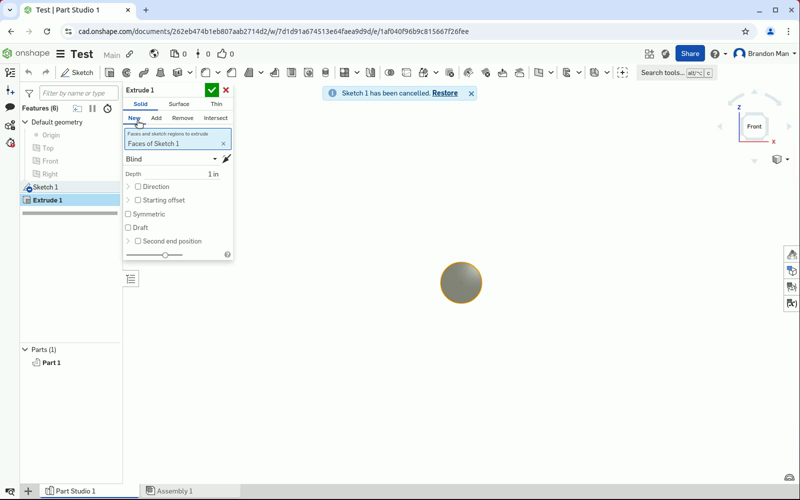
key(tab, 4)
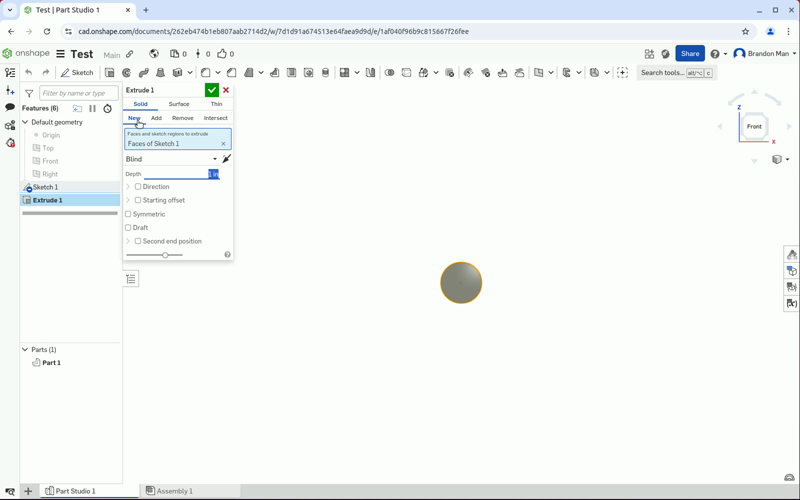
text(6.499)
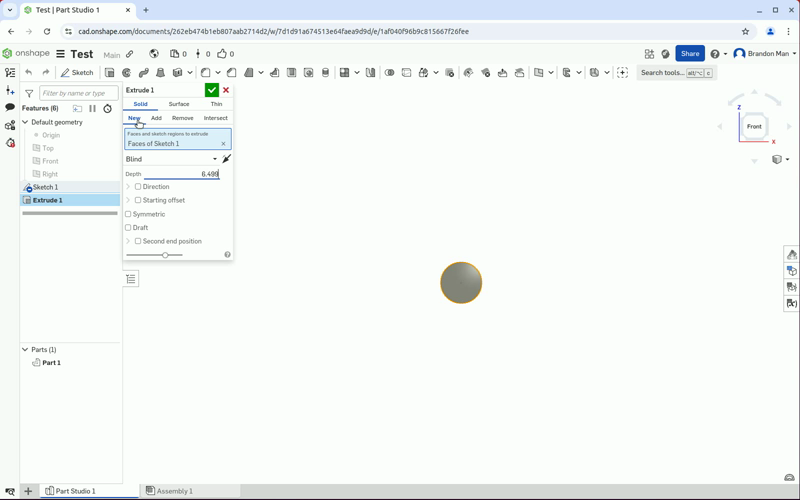
key(enter)
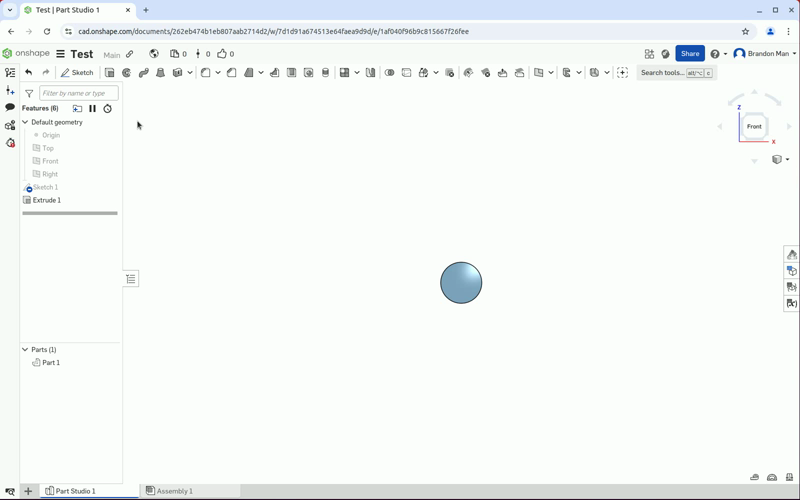
key(shift+h)
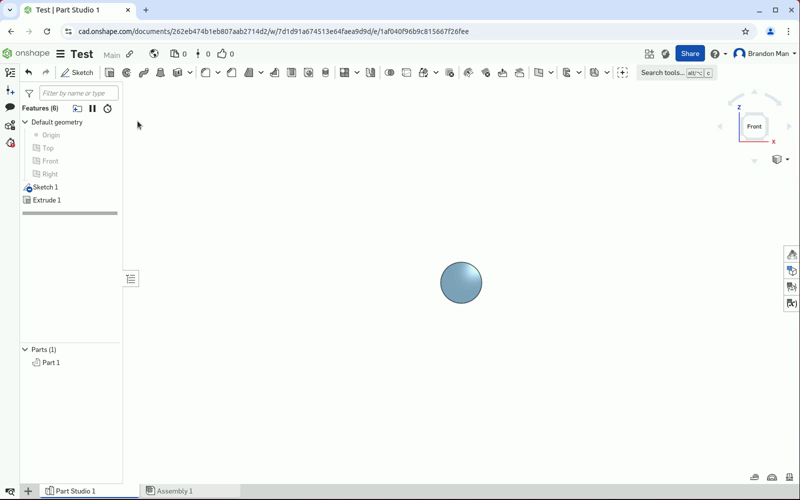
key(shift+h)
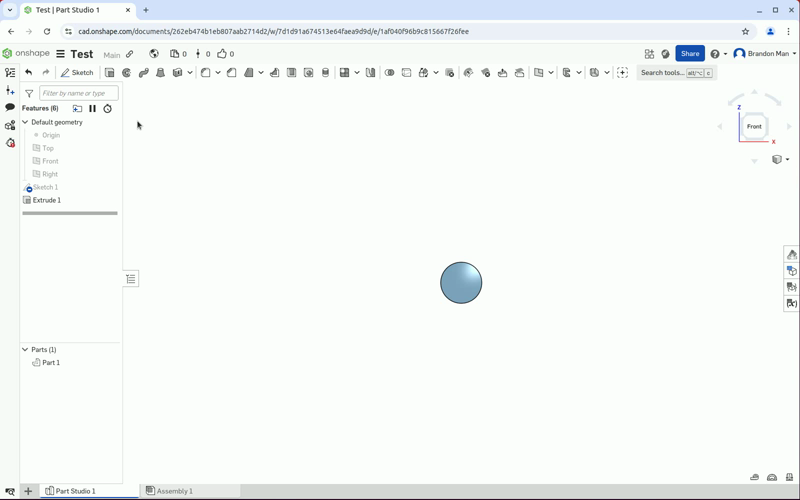
mouse_move(73, 189)
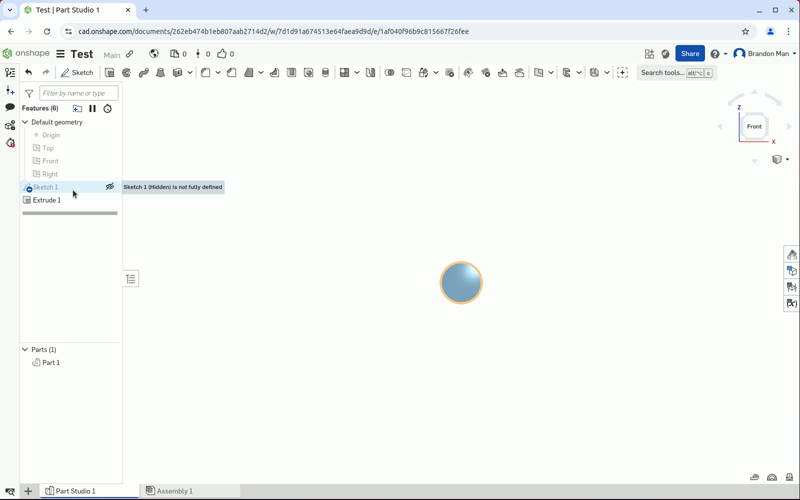
click(73, 189)
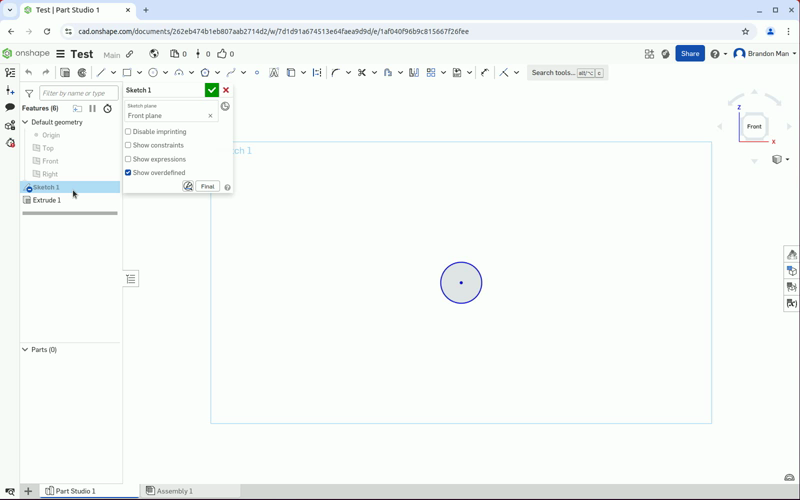
mouse_move(229, 92)
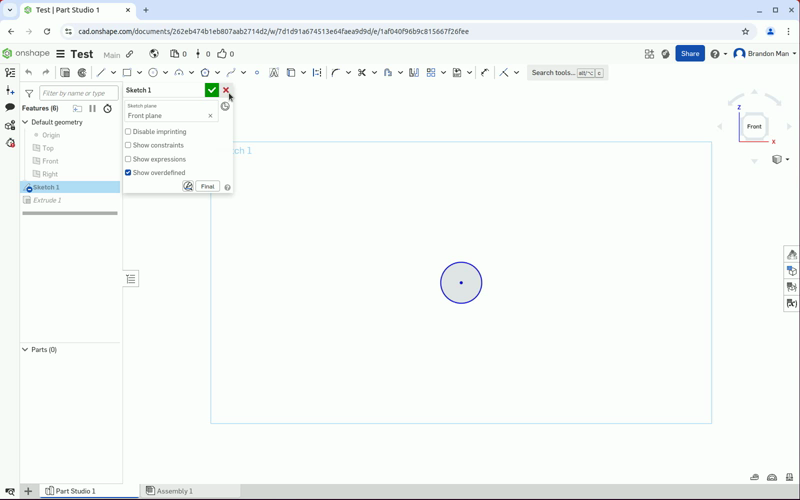
click(229, 92)
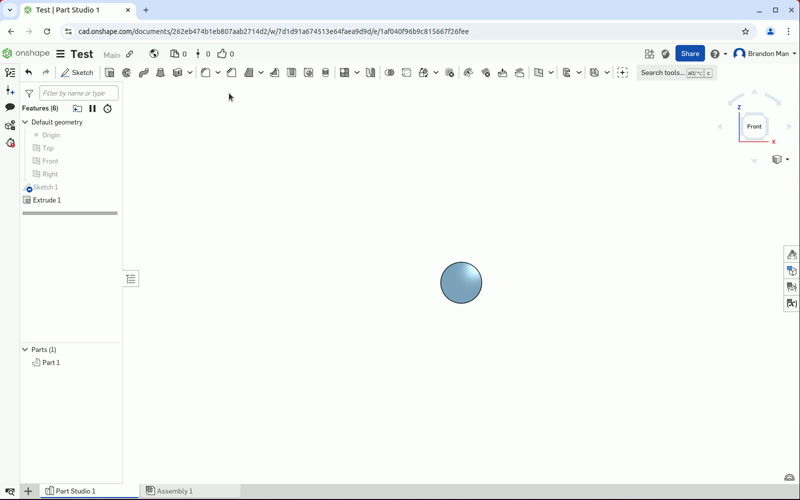
mouse_move(541, 75)
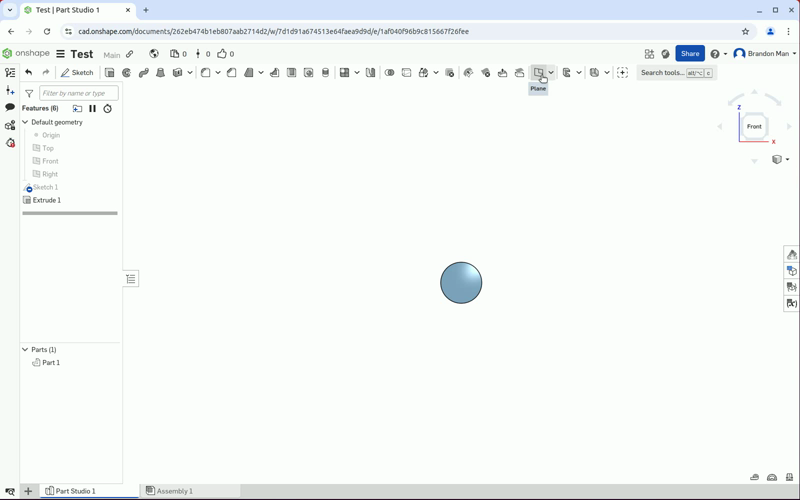
click(541, 75)
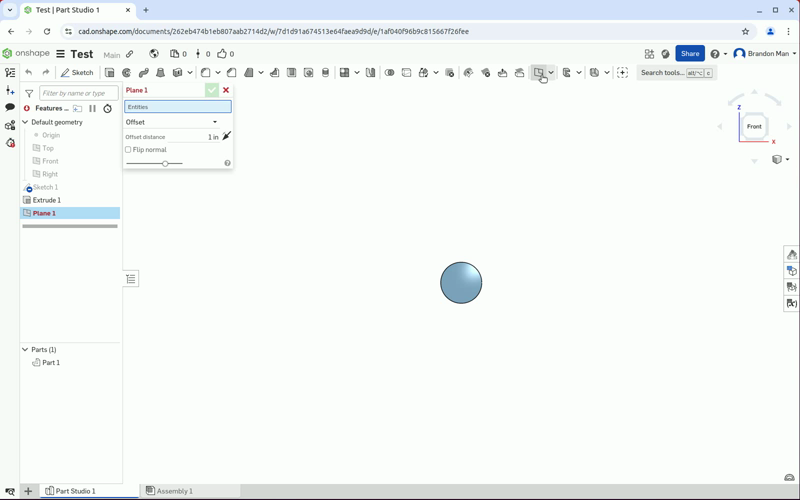
mouse_move(73, 163)
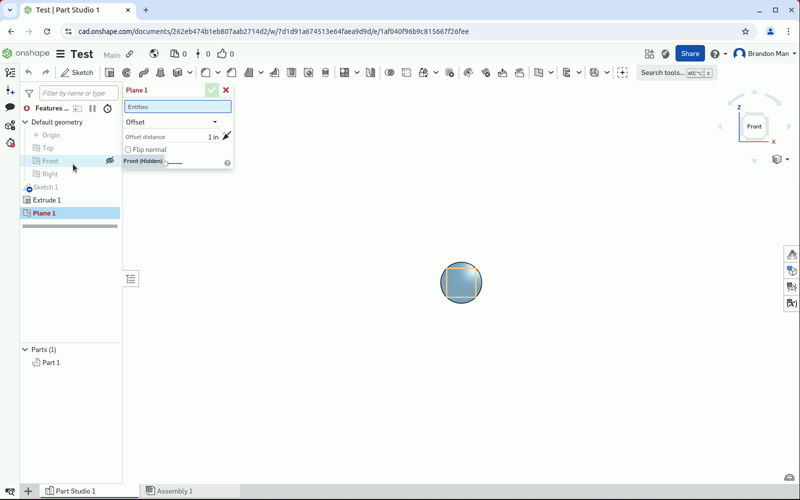
click(73, 163)
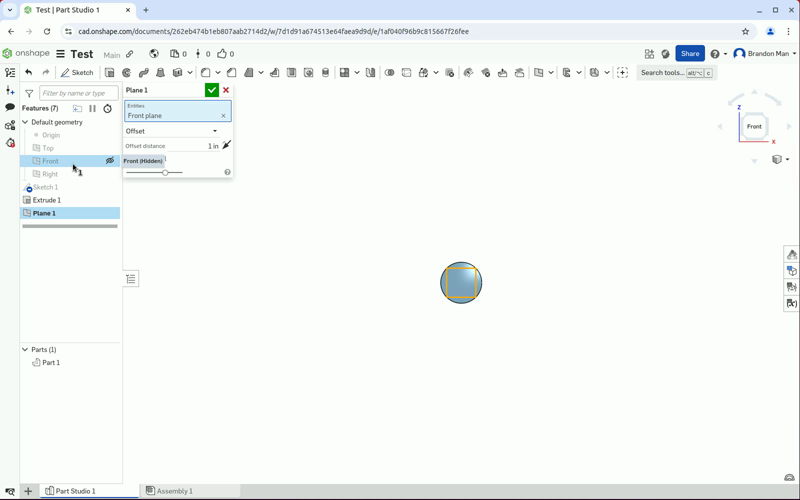
key(tab, 2)
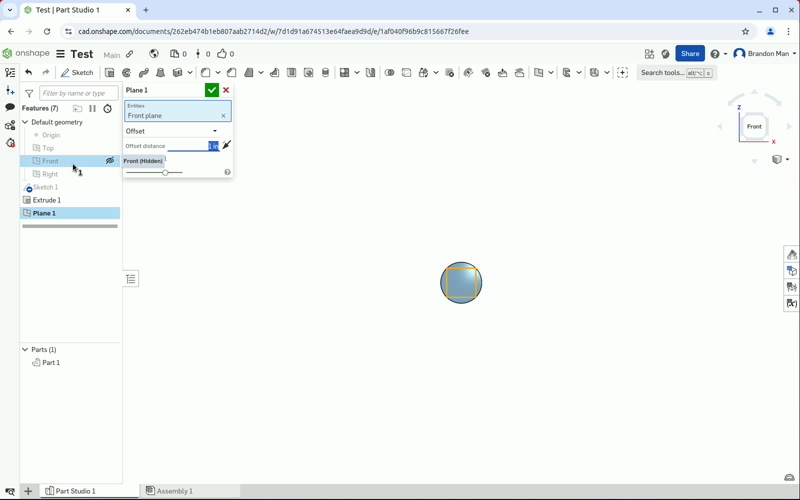
text(6.501)
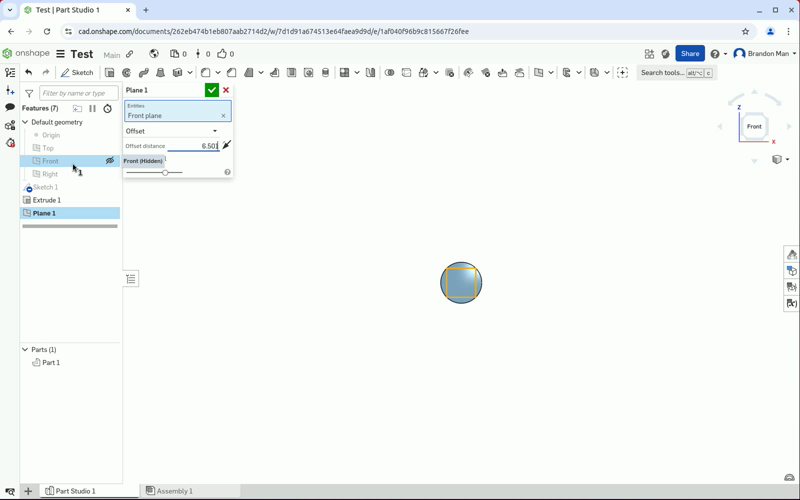
key(enter, 2)
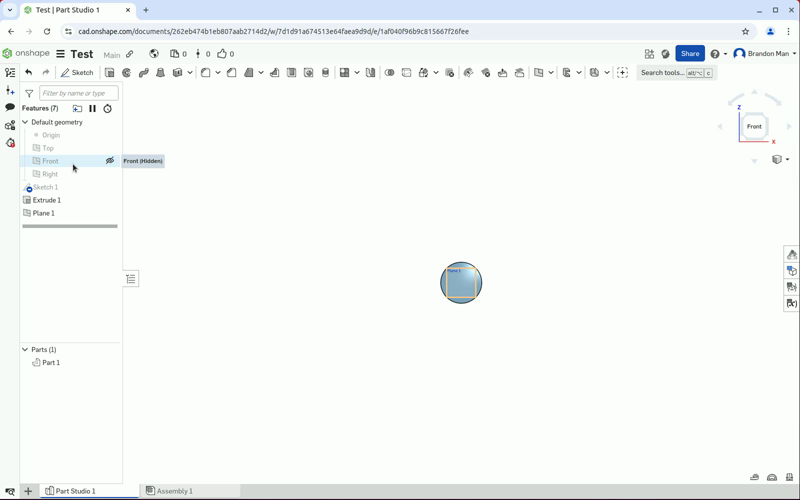
key(shift+s)
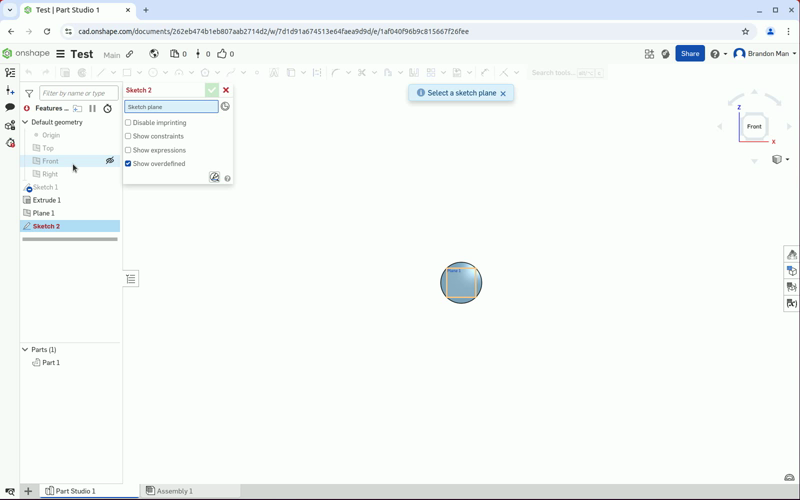
mouse_move(73, 215)
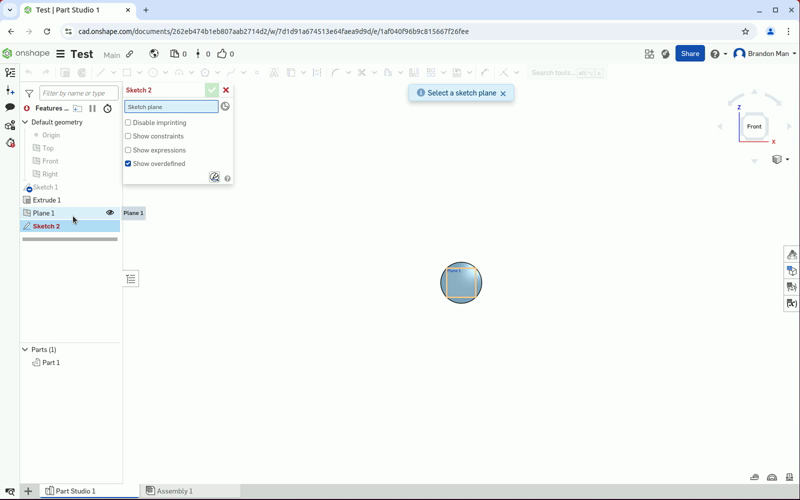
click(73, 215)
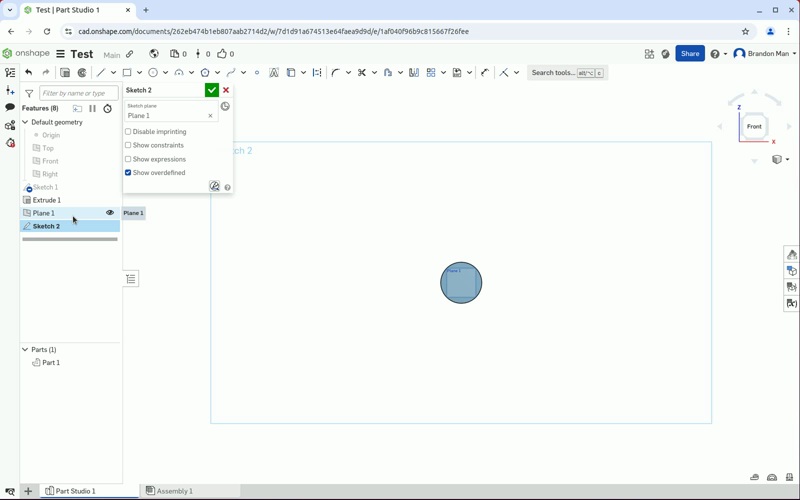
mouse_move(73, 352)
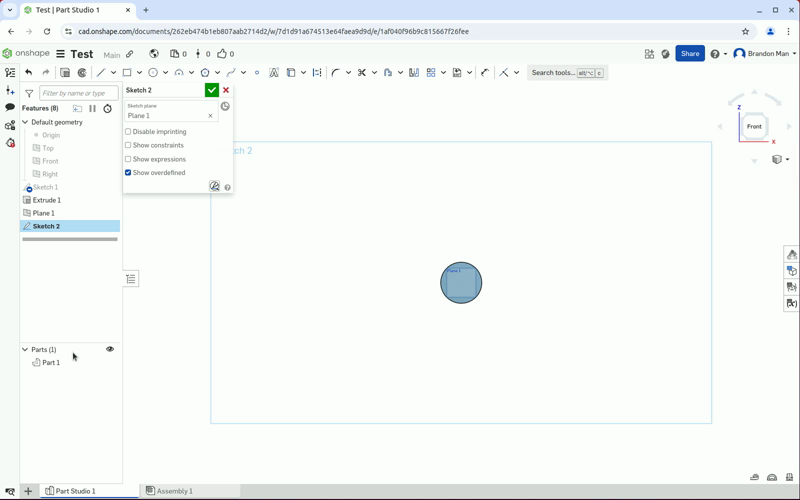
key(y)
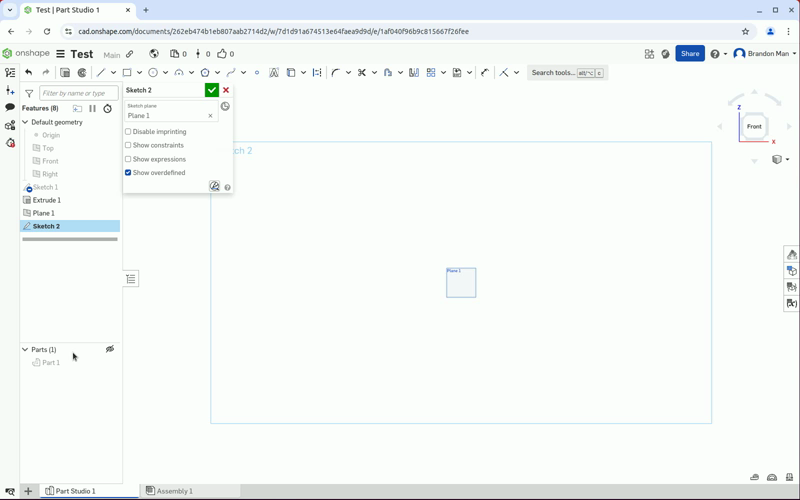
key(l)
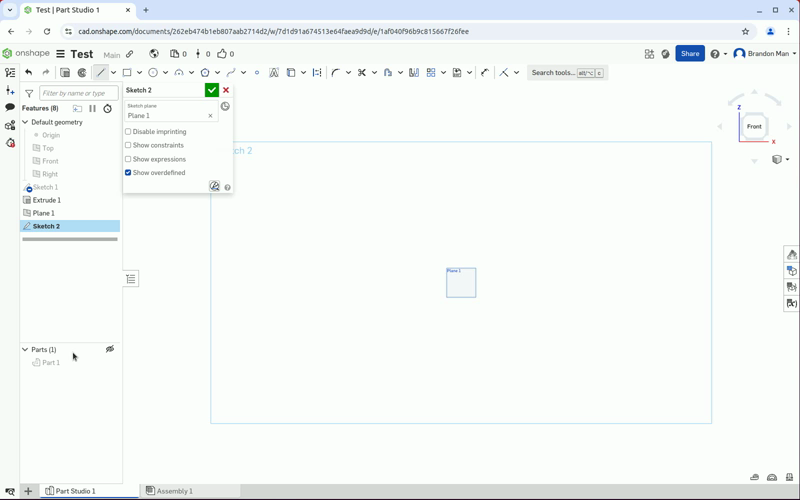
key_down(shift)
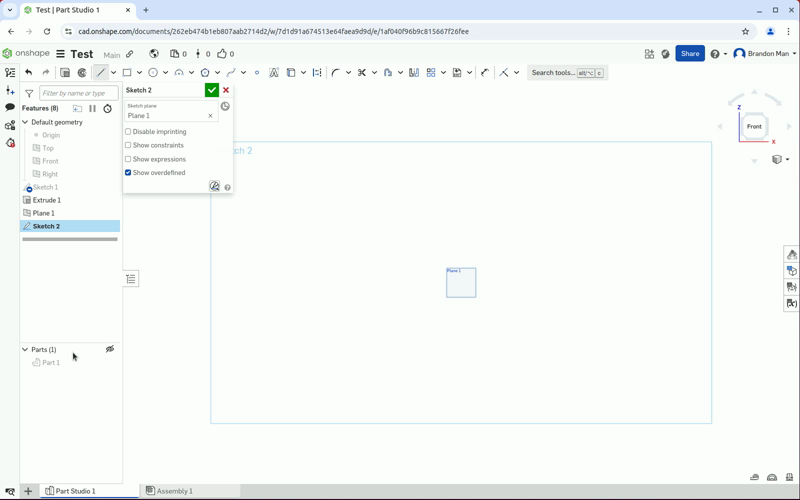
mouse_move(449, 291)
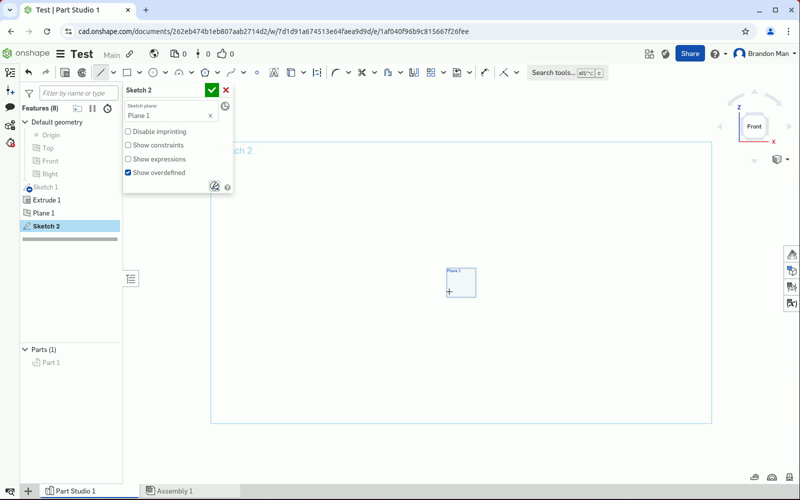
click(449, 291)
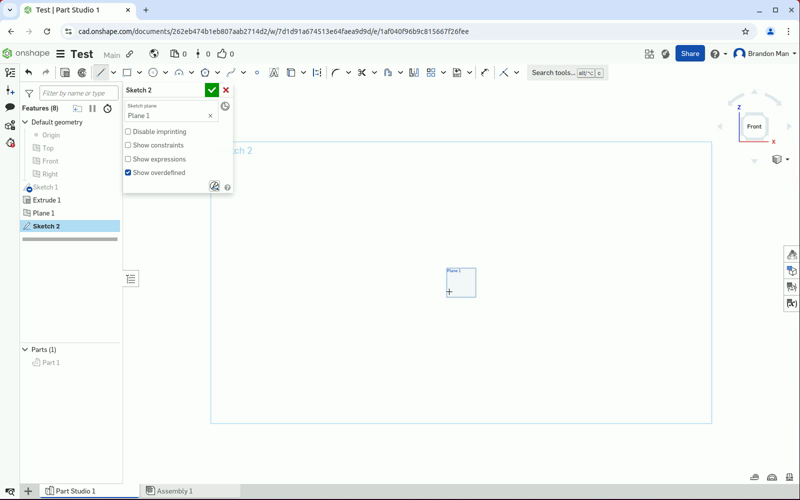
key_up(shift)
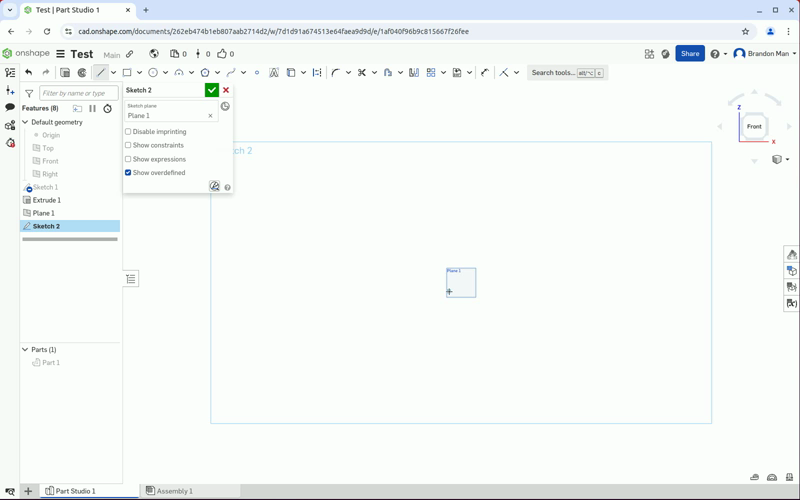
key_down(shift)
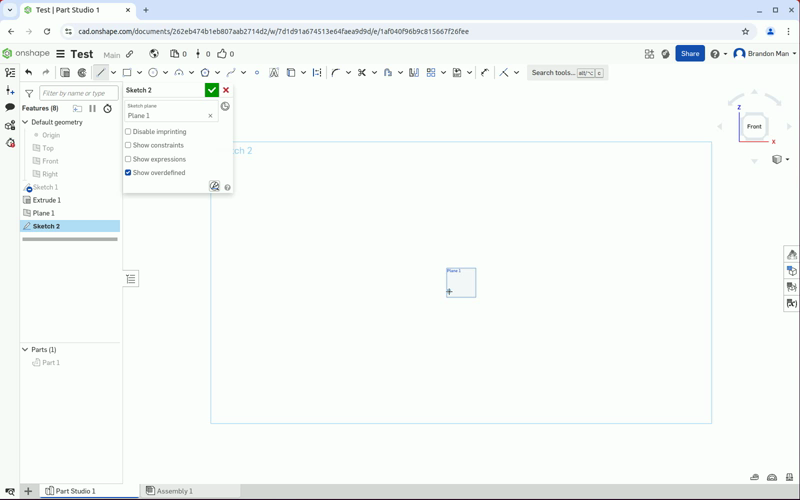
mouse_move(479, 291)
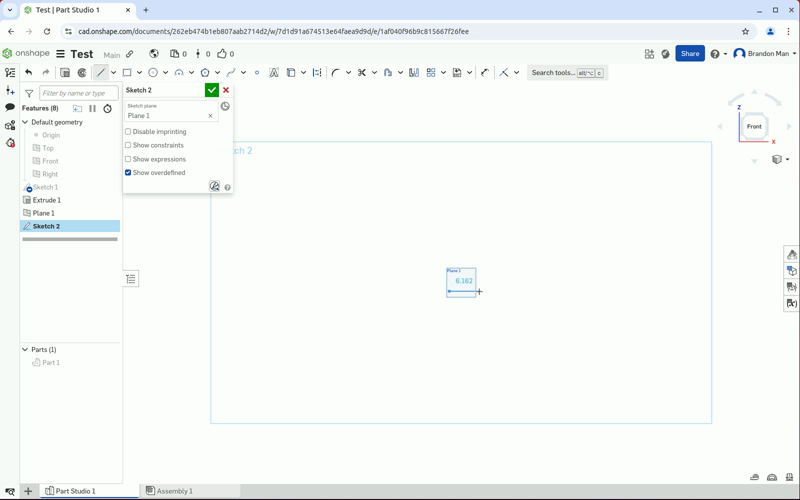
mouse_move(474, 291)
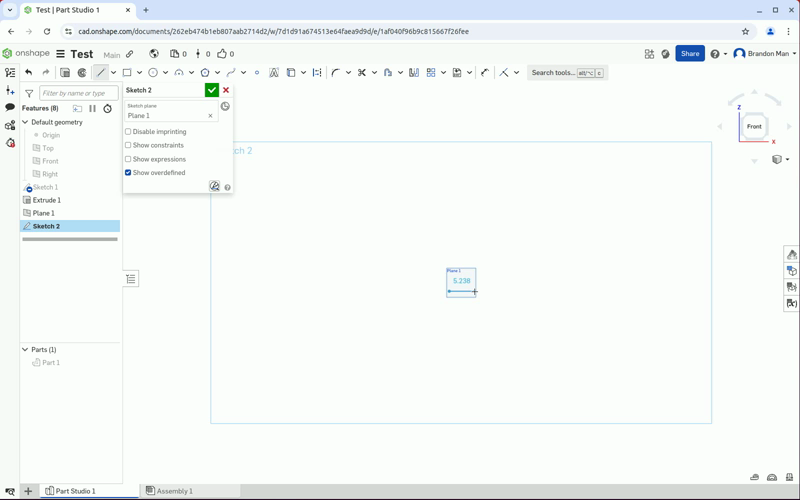
click(474, 291)
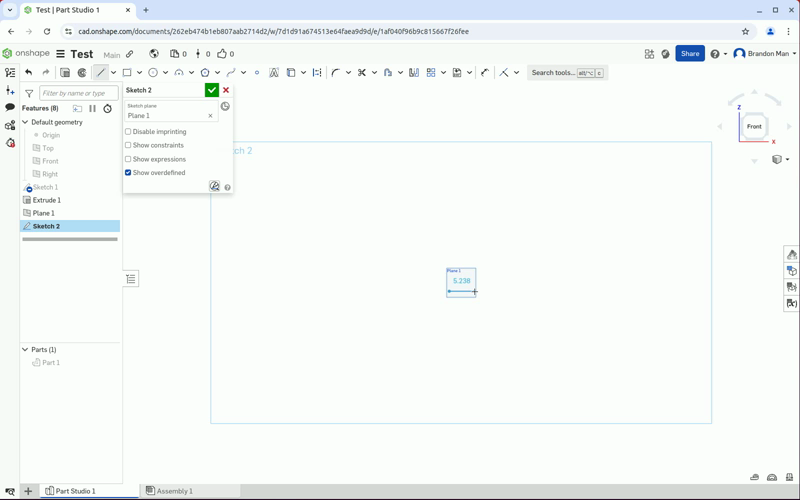
key_up(shift)
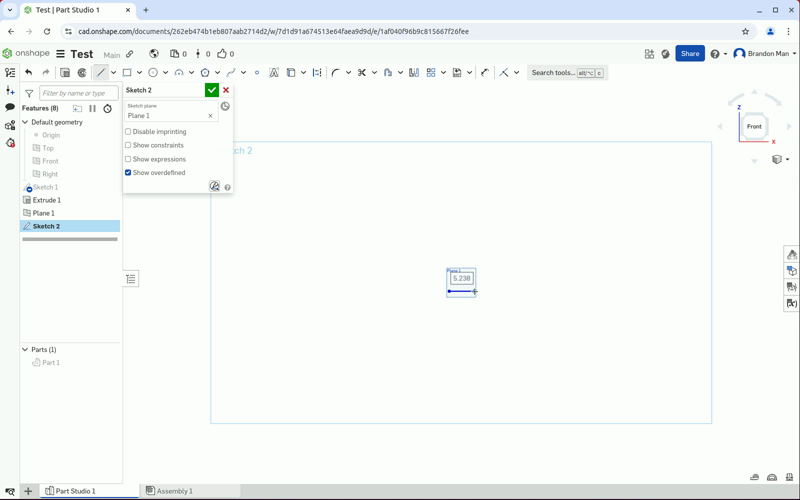
key_down(shift)
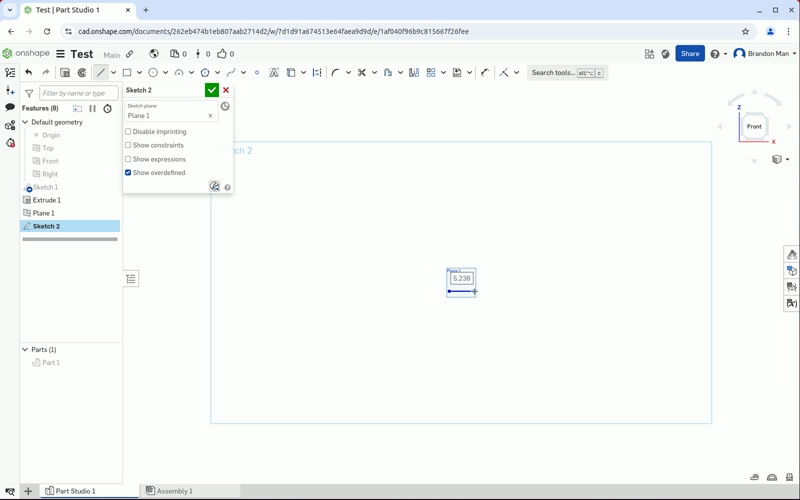
mouse_move(504, 291)
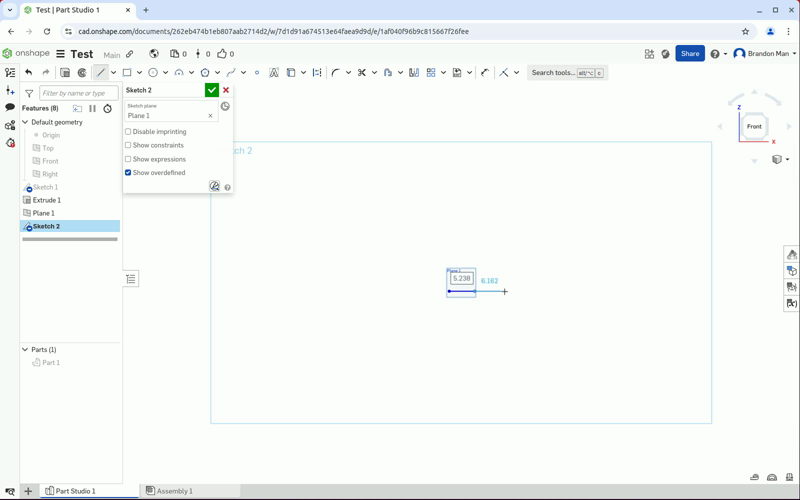
mouse_move(474, 274)
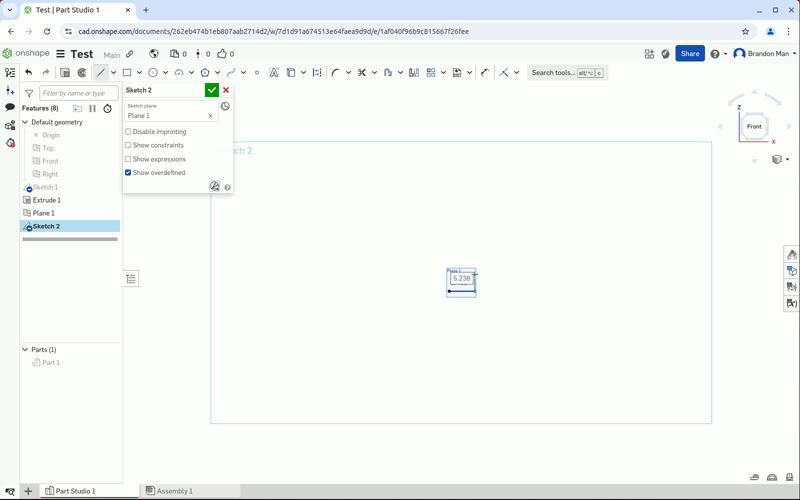
click(474, 274)
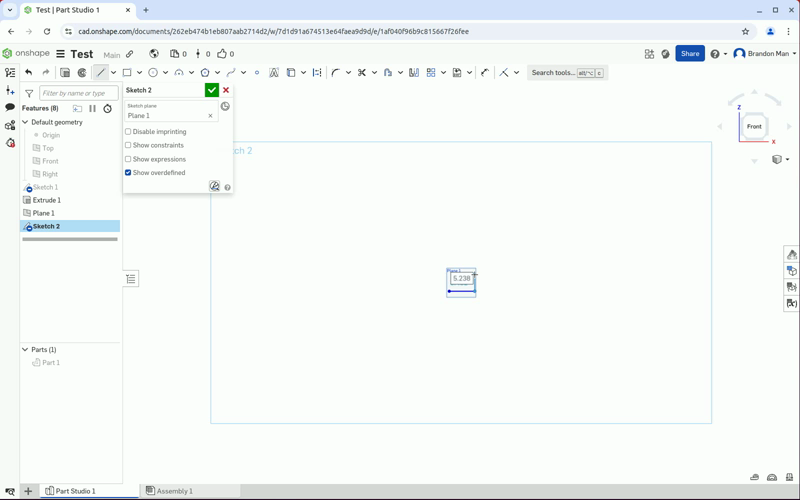
key_up(shift)
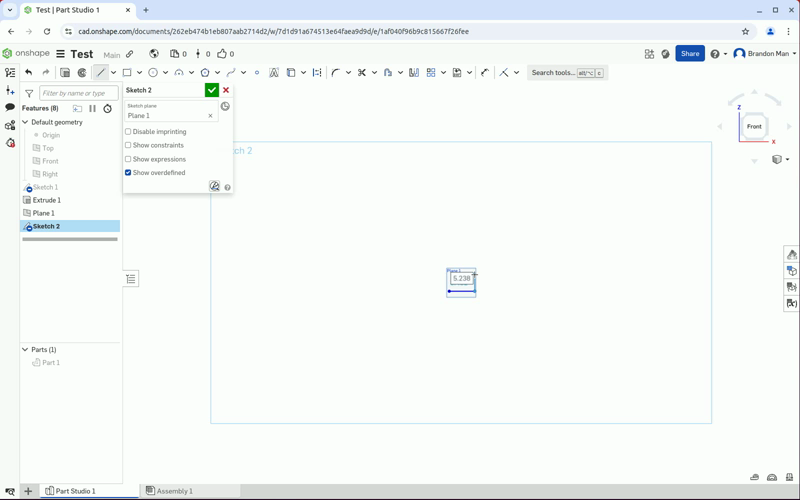
key_down(shift)
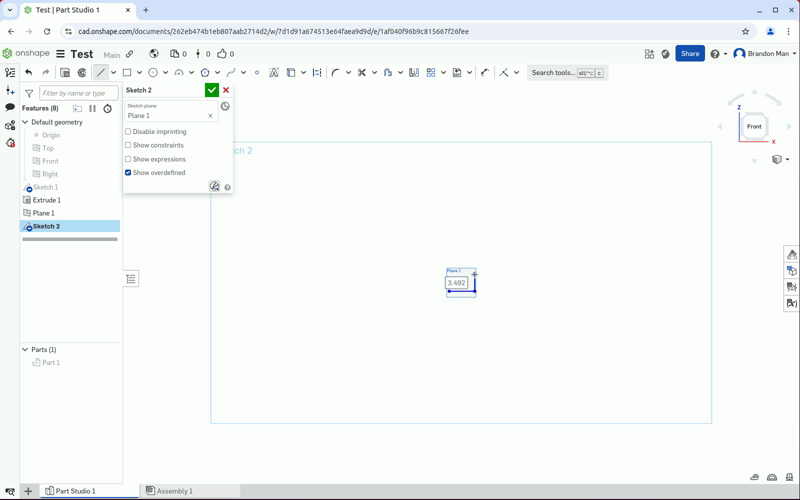
mouse_move(504, 274)
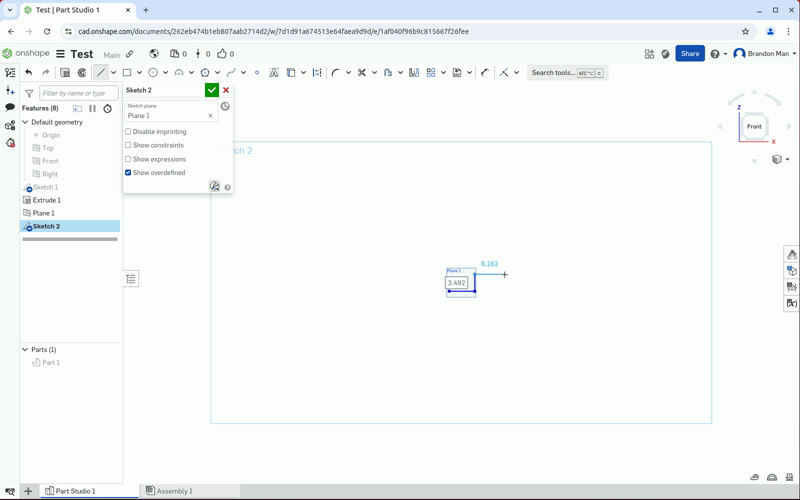
mouse_move(449, 274)
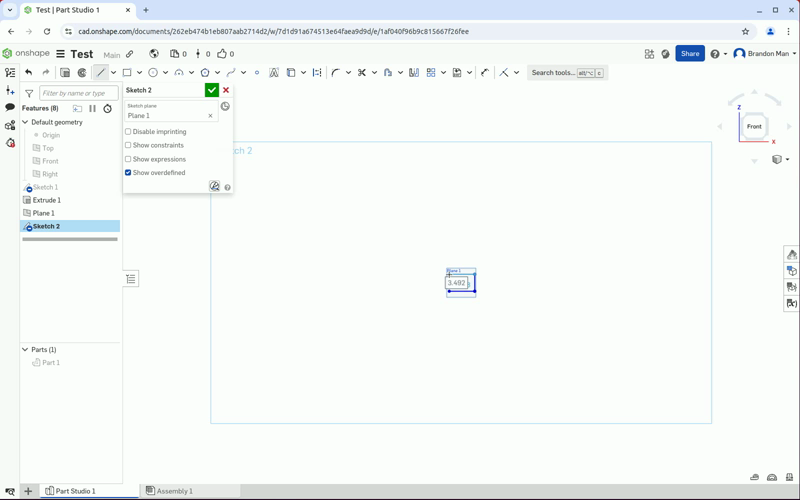
click(449, 274)
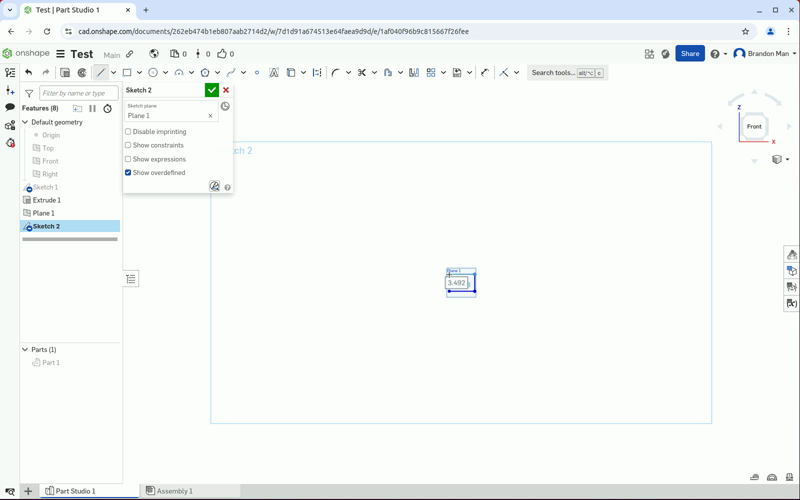
key_up(shift)
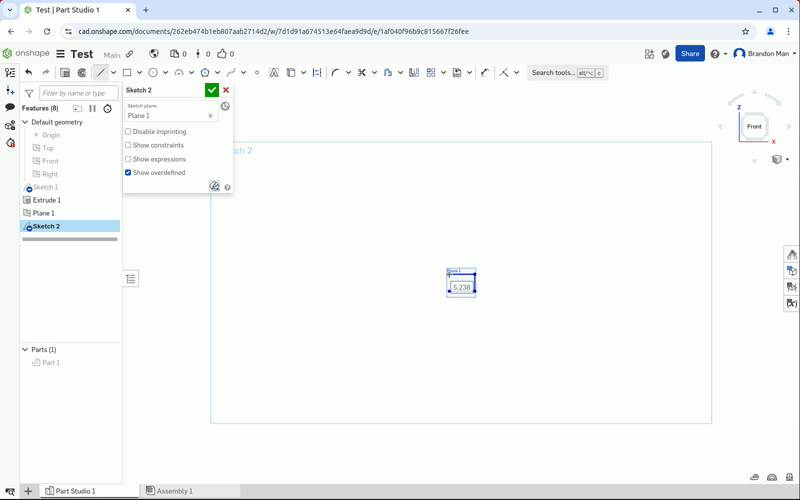
mouse_move(479, 274)
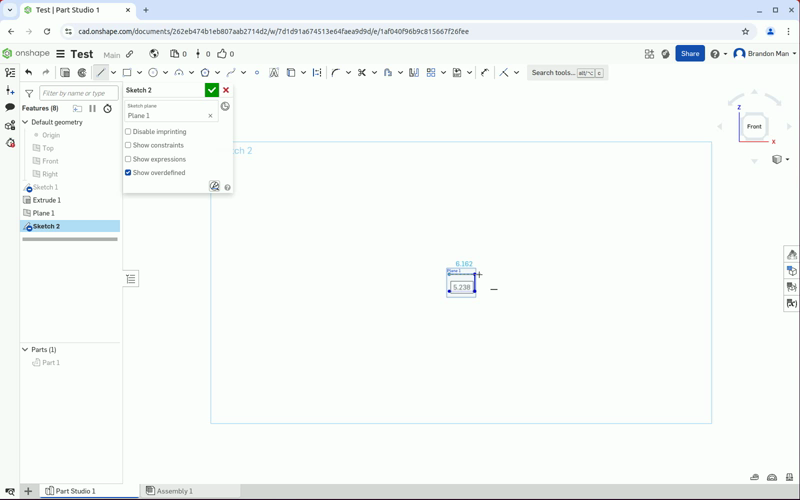
key_down(shift)
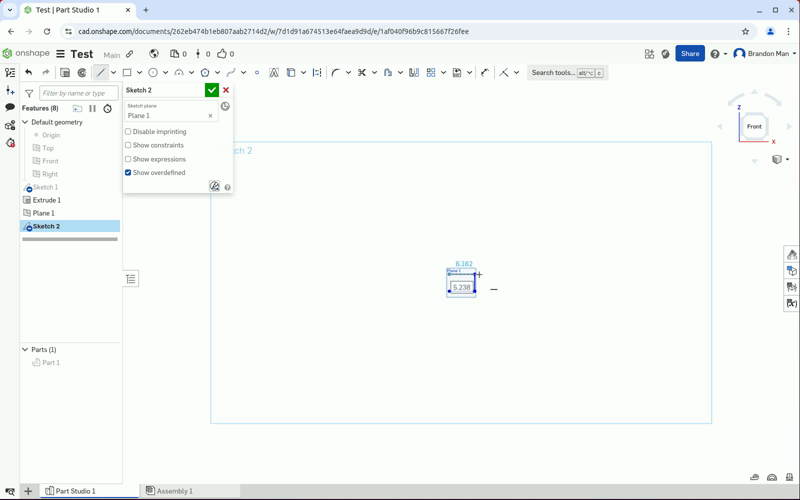
mouse_move(449, 291)
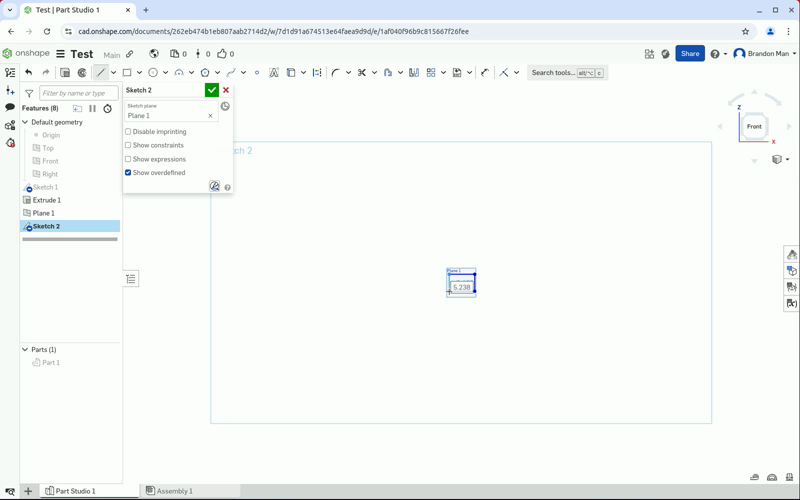
key_up(shift)
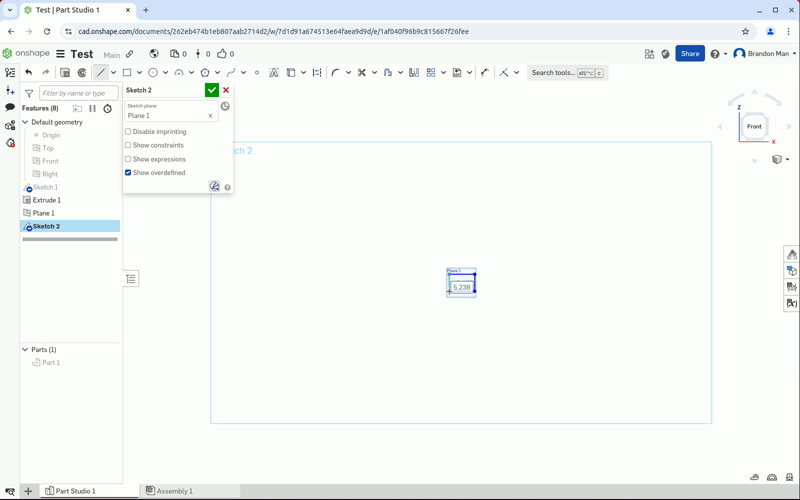
click(449, 291)
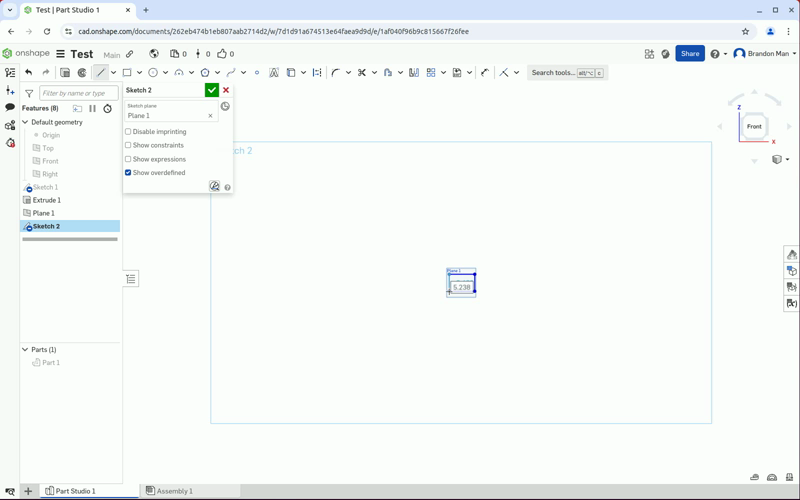
key(esc)
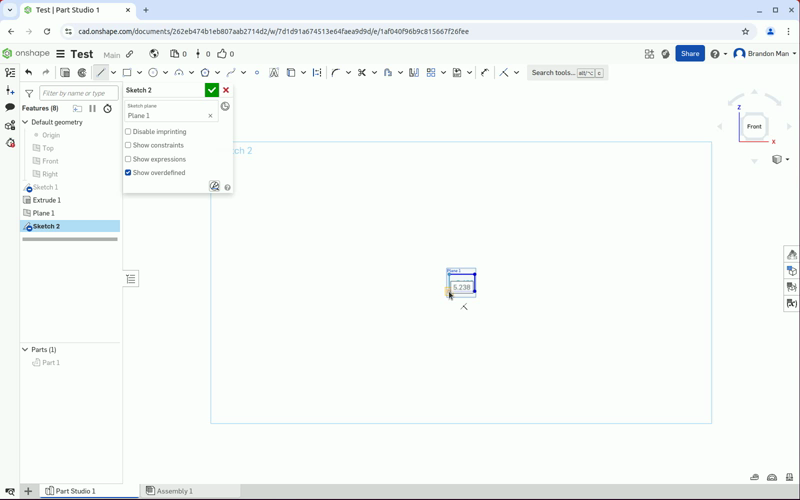
mouse_move(460, 274)
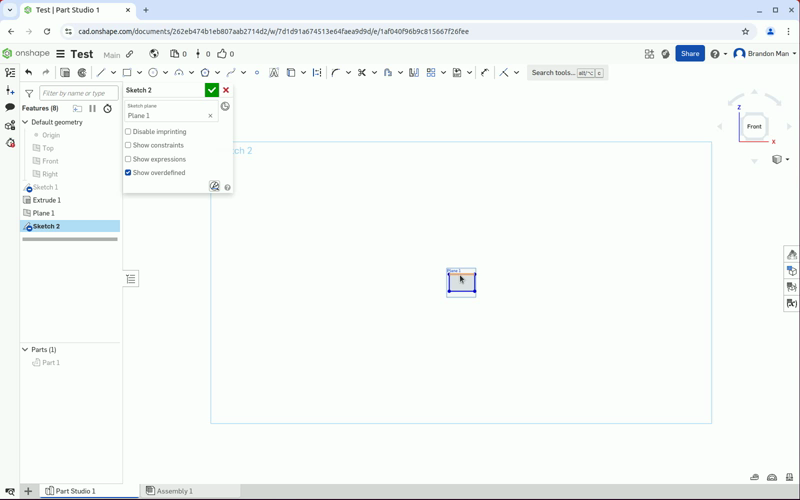
scroll(6)
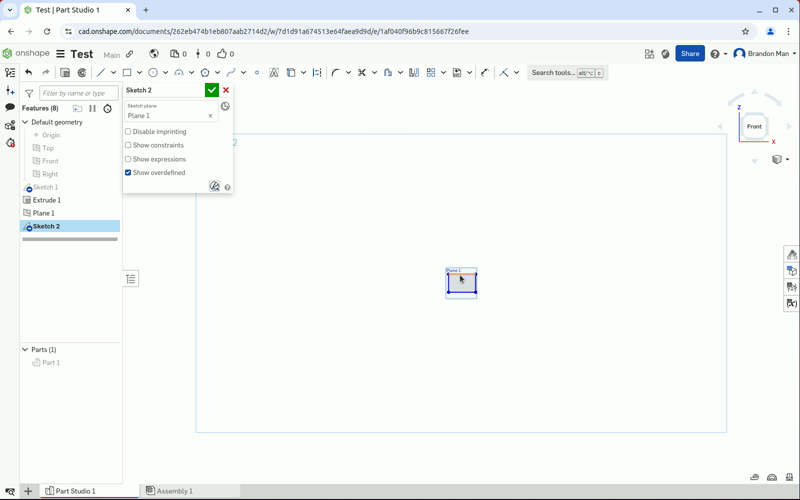
scroll(6)
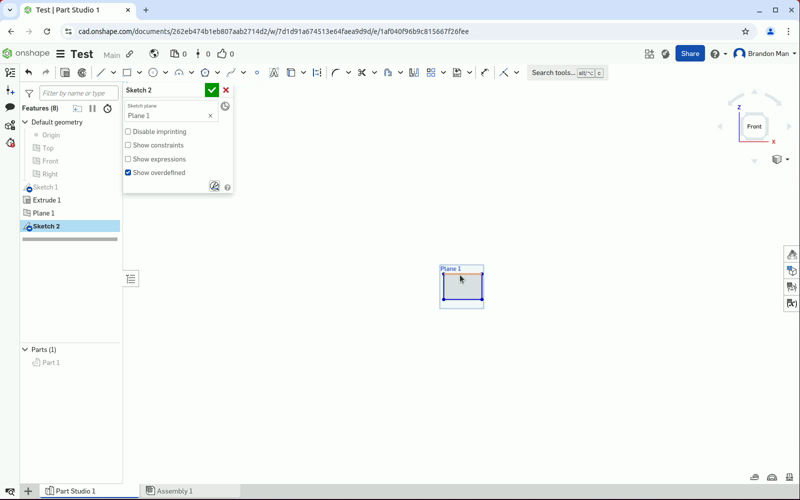
scroll(6)
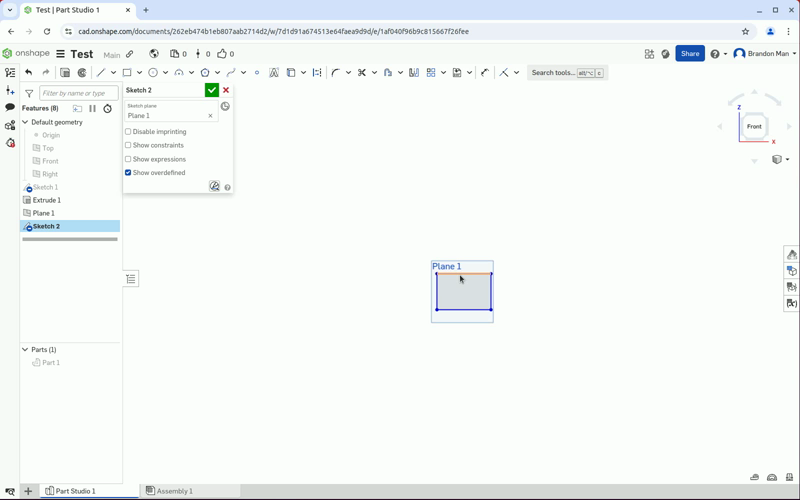
scroll(6)
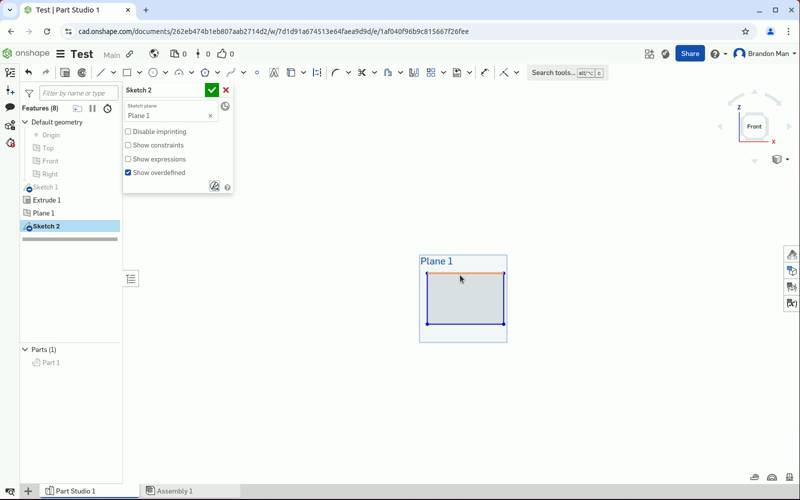
scroll(6)
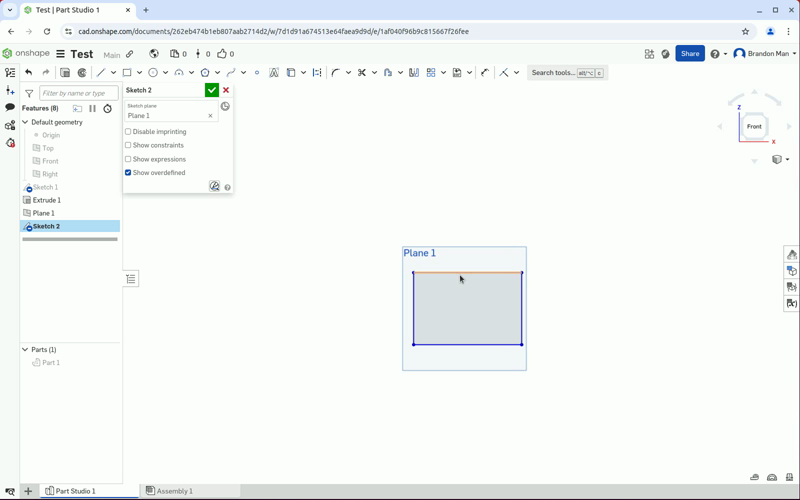
scroll(6)
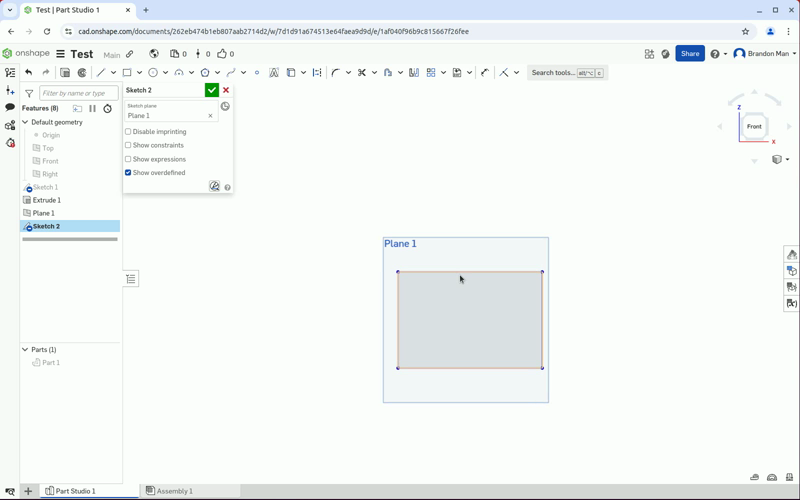
scroll(6)
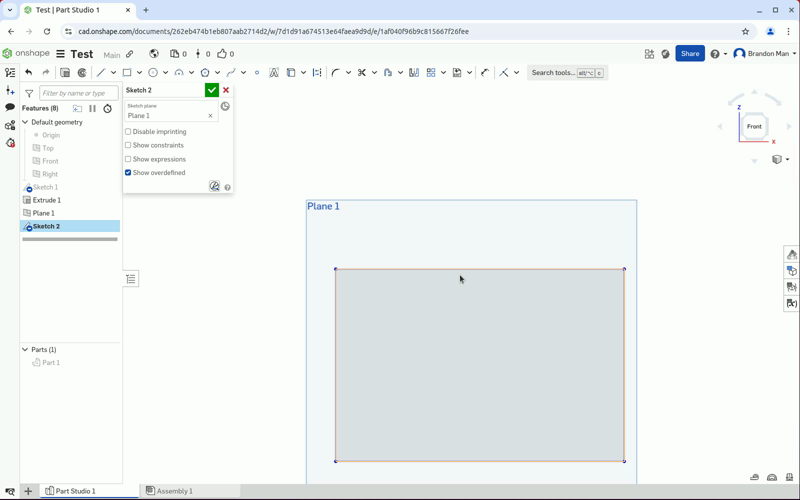
click(460, 274)
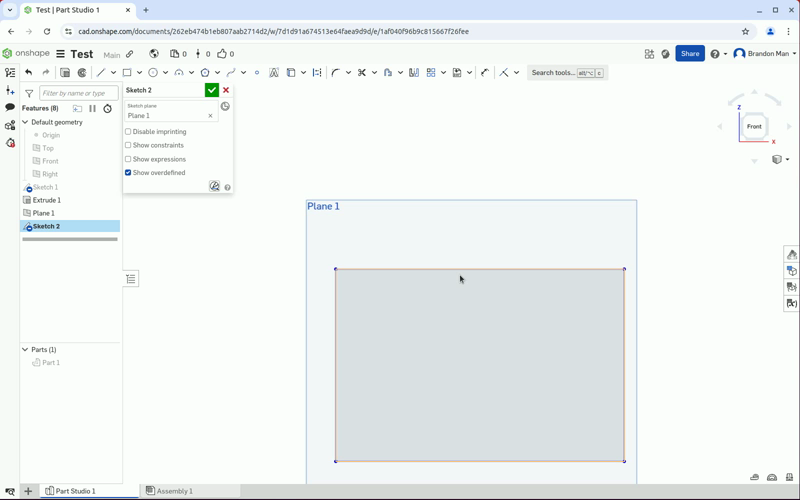
scroll(-6)
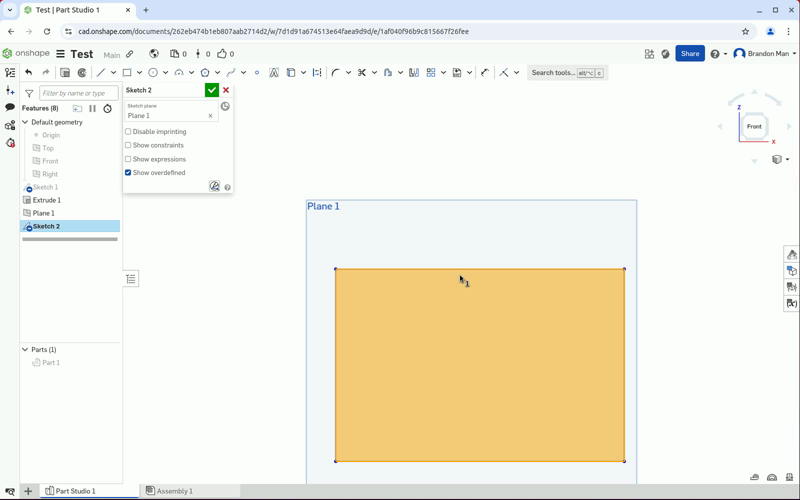
scroll(-6)
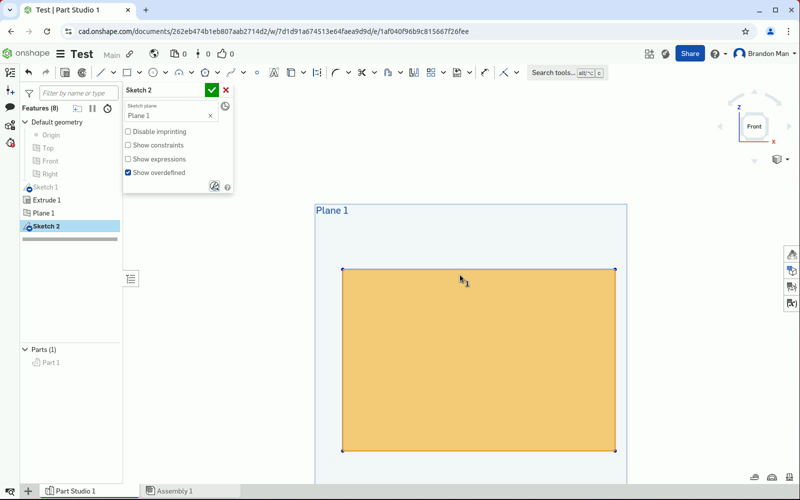
scroll(-6)
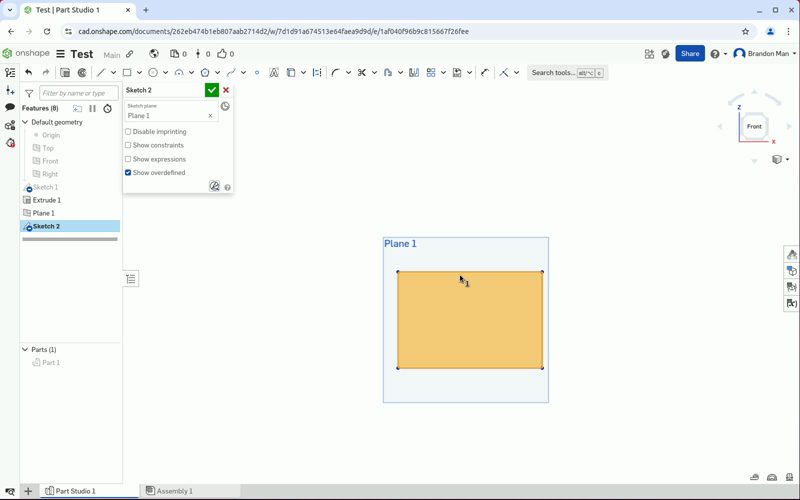
scroll(-6)
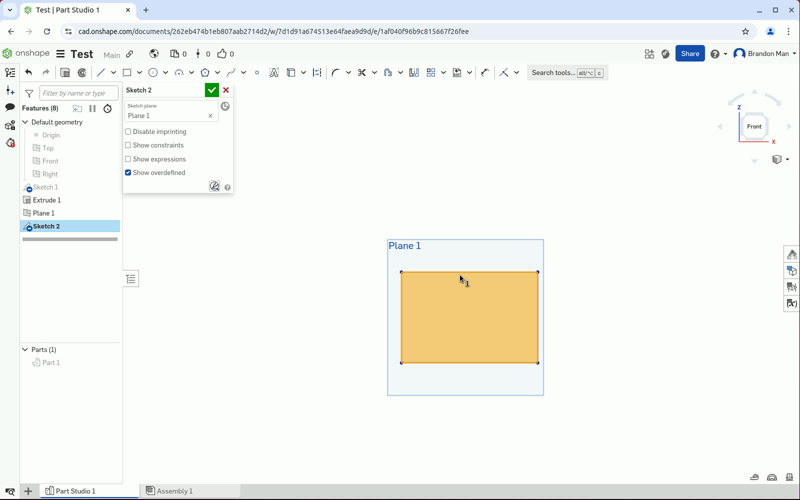
scroll(-6)
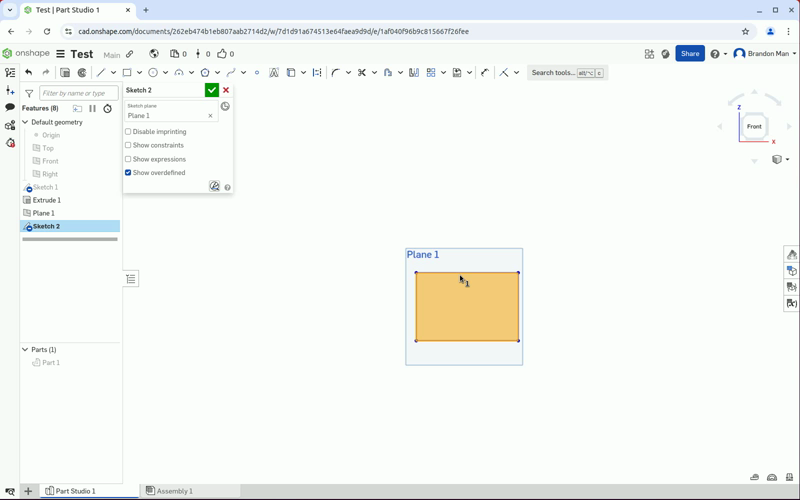
scroll(-6)
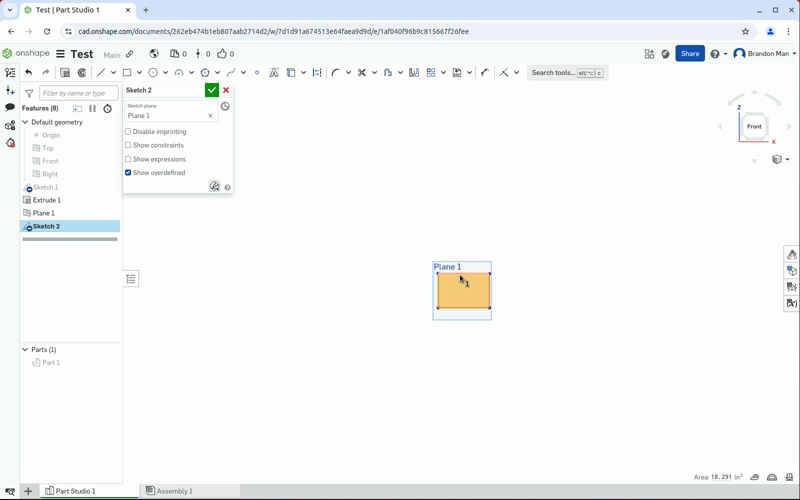
scroll(-6)
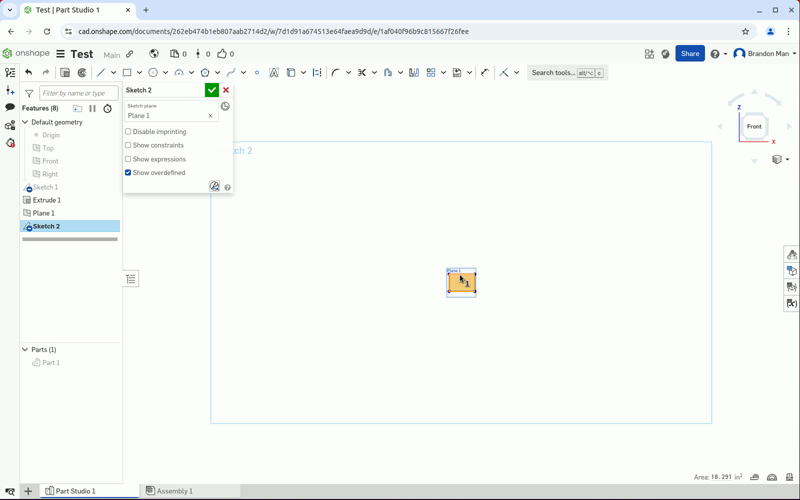
mouse_move(73, 352)
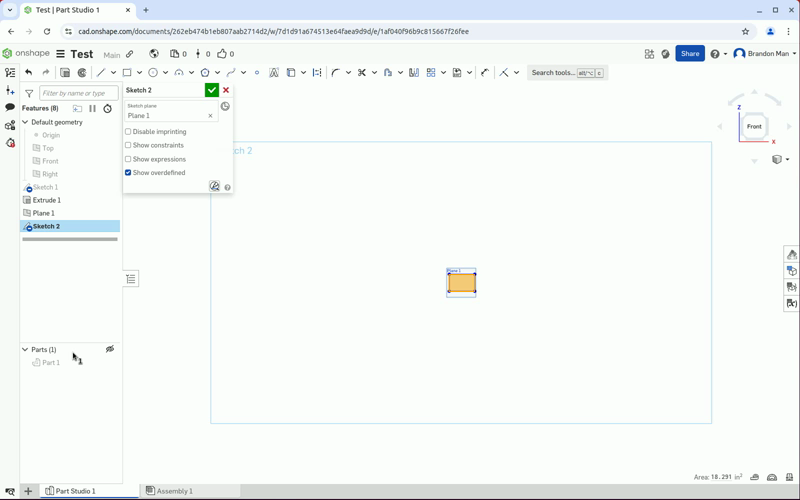
key(shift+y)
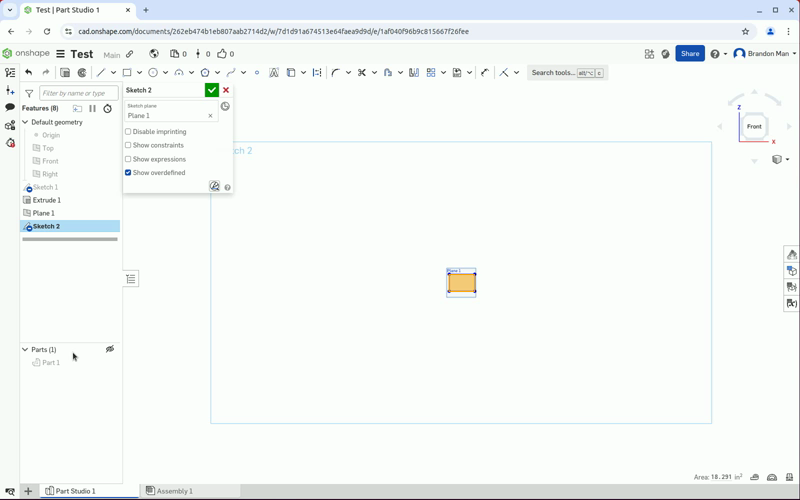
key(shift+e)
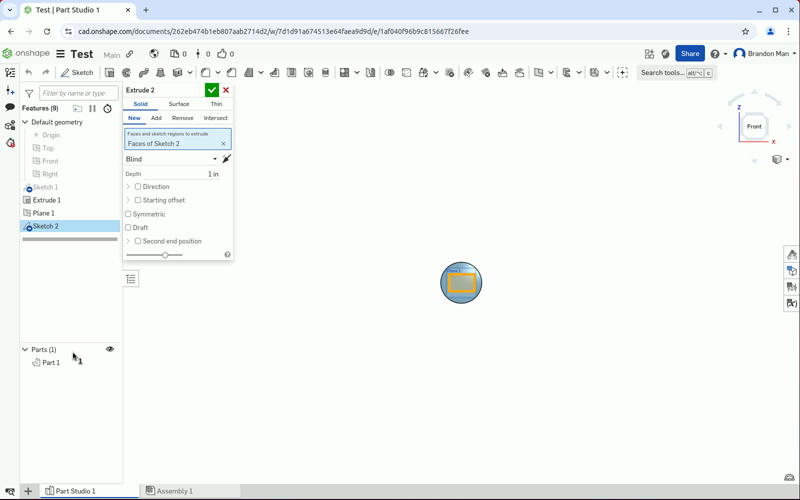
mouse_move(143, 106)
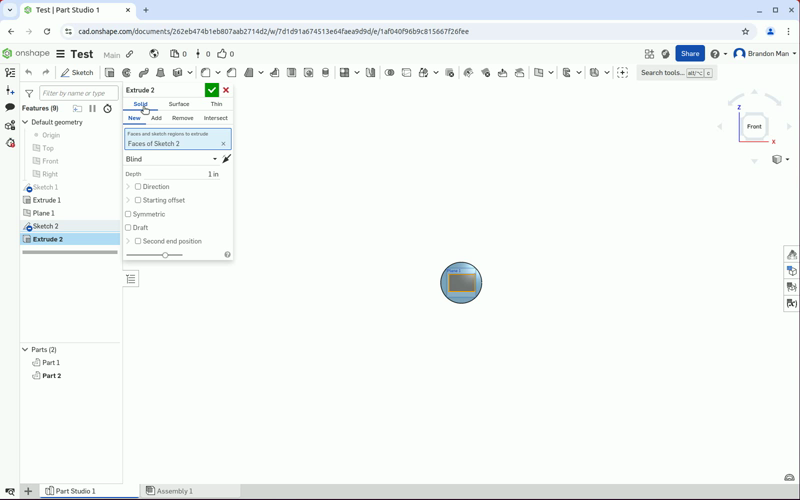
click(143, 106)
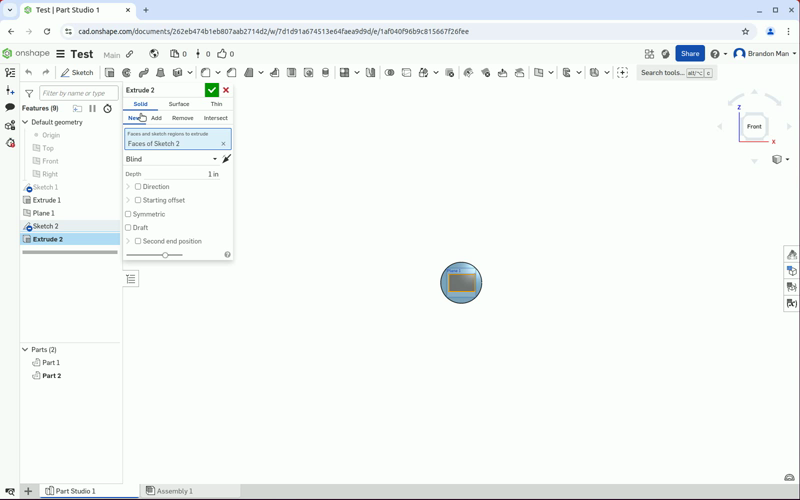
mouse_move(137, 120)
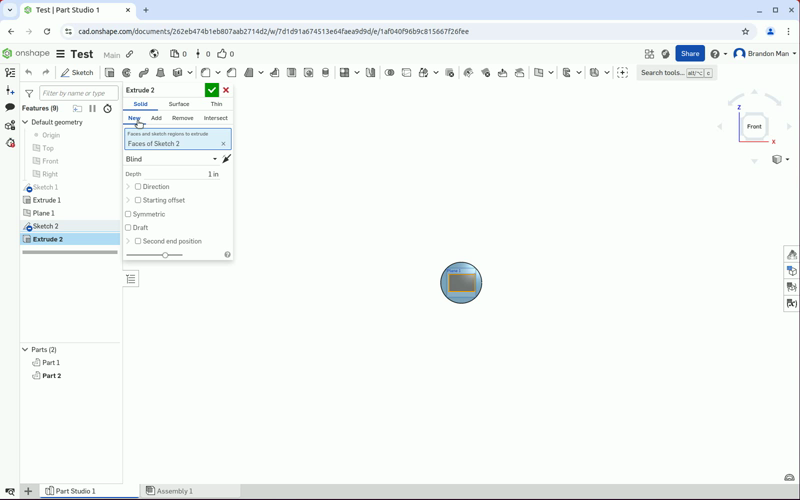
click(137, 120)
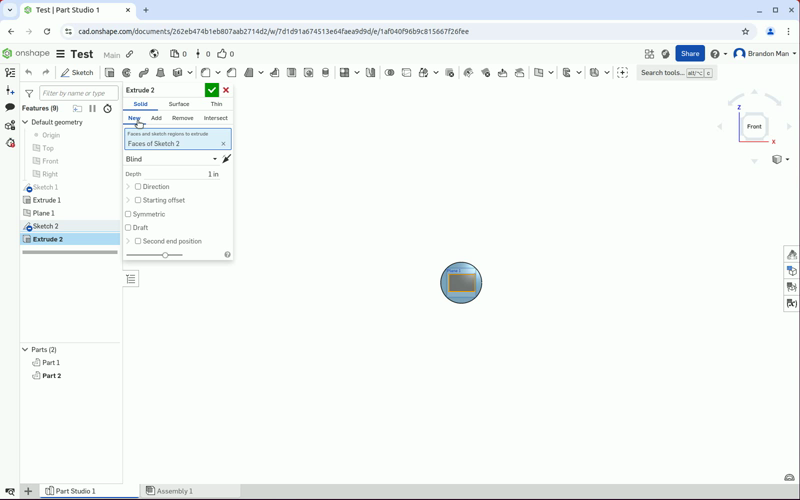
key(tab, 4)
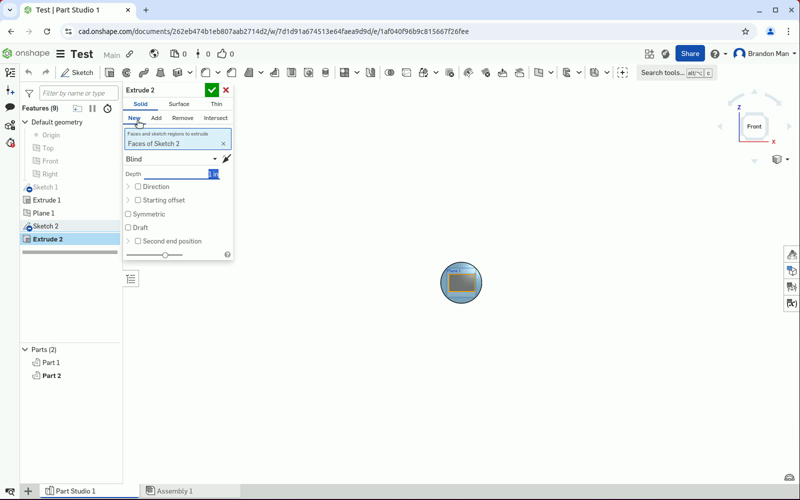
text(16.609)
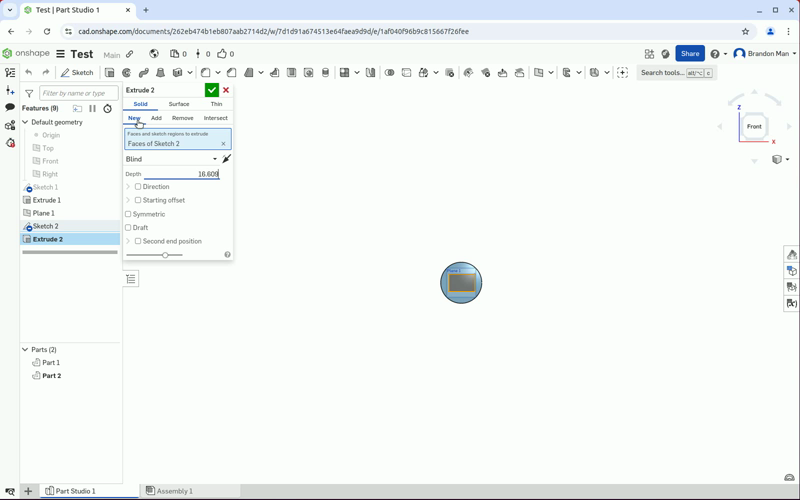
key(enter)
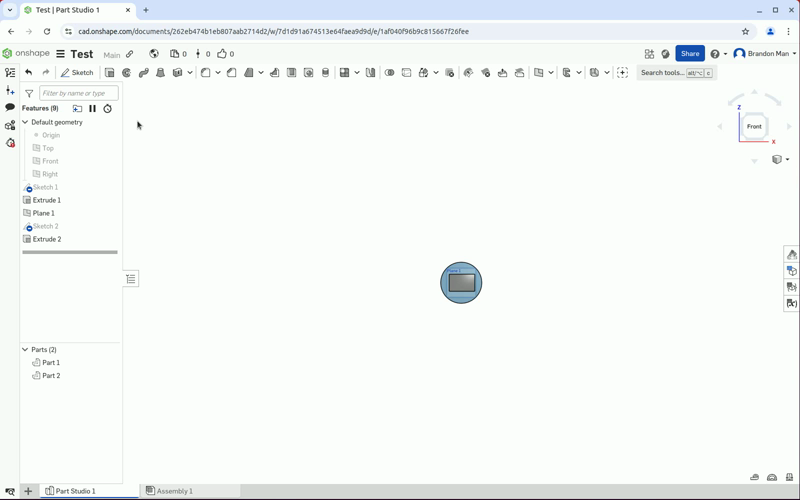
key(shift+h)
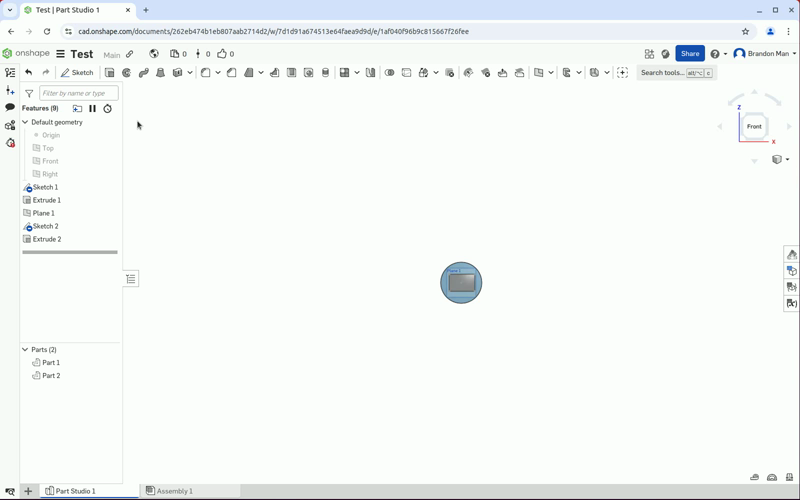
key(shift+h)
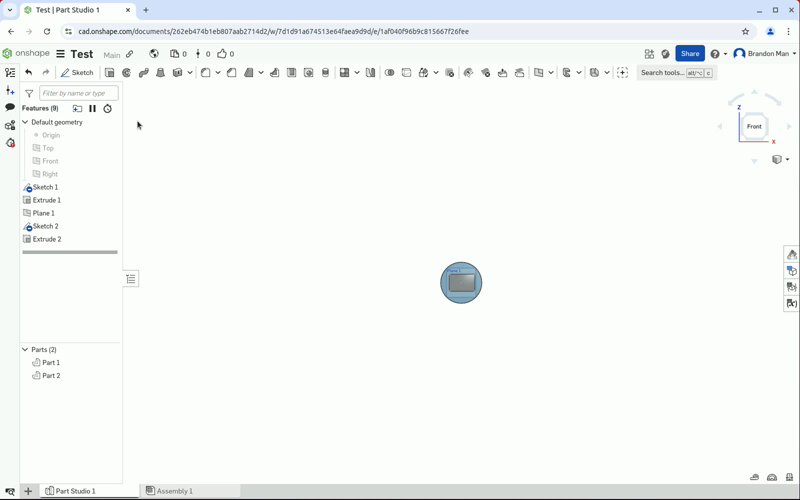
key(shift+7)
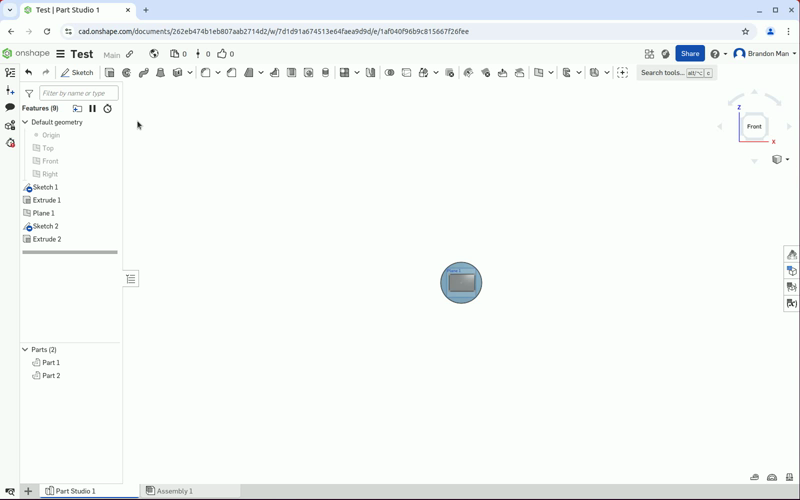
key(left, 2)
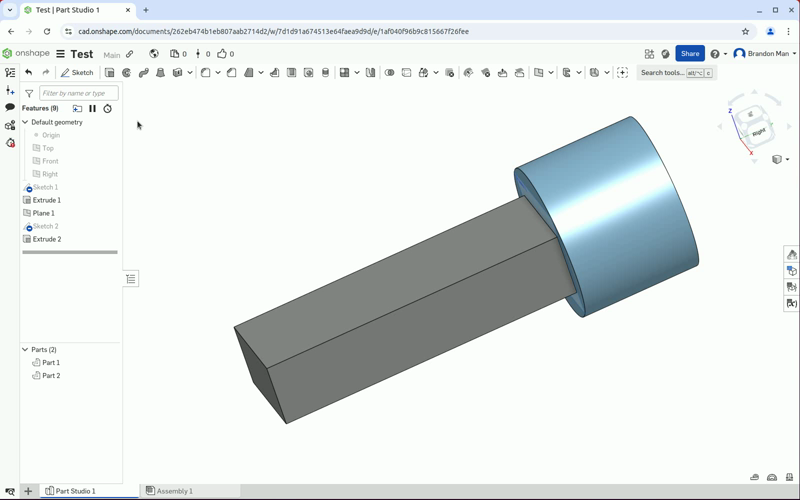
key(down, 2)
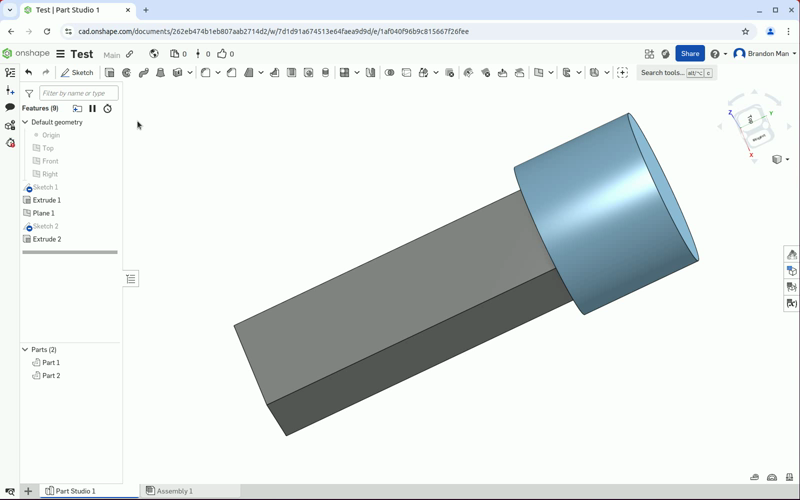
key(up, 2)
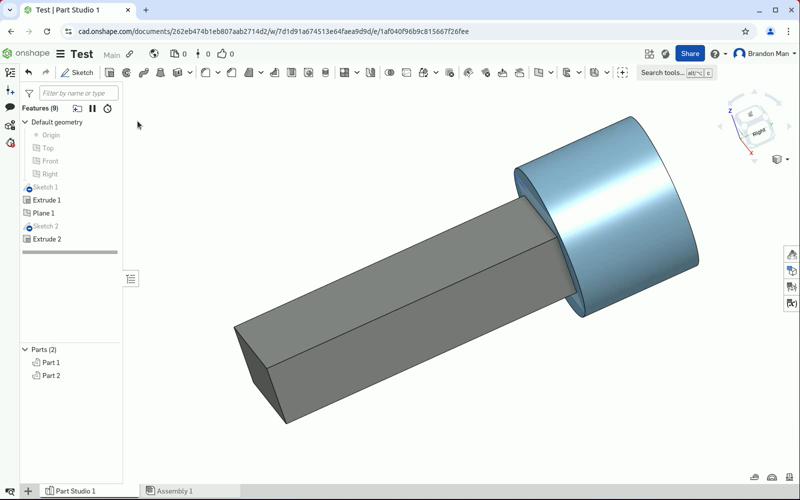
key(right, 2)
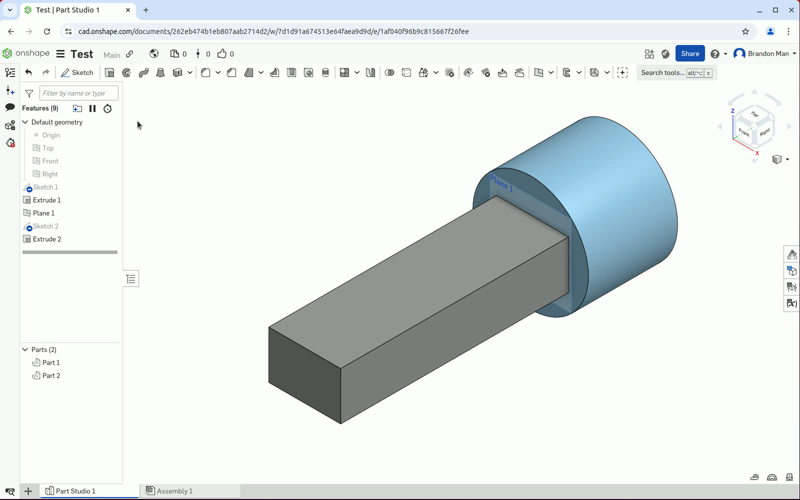
mouse_move(73, 189)
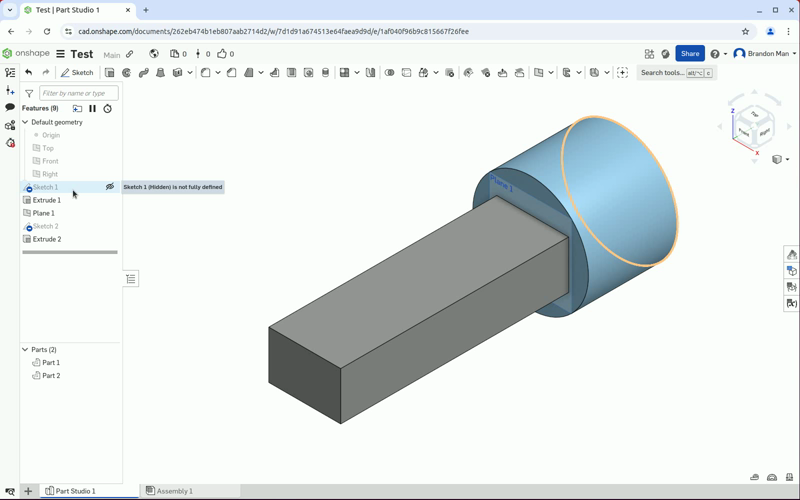
click(73, 189)